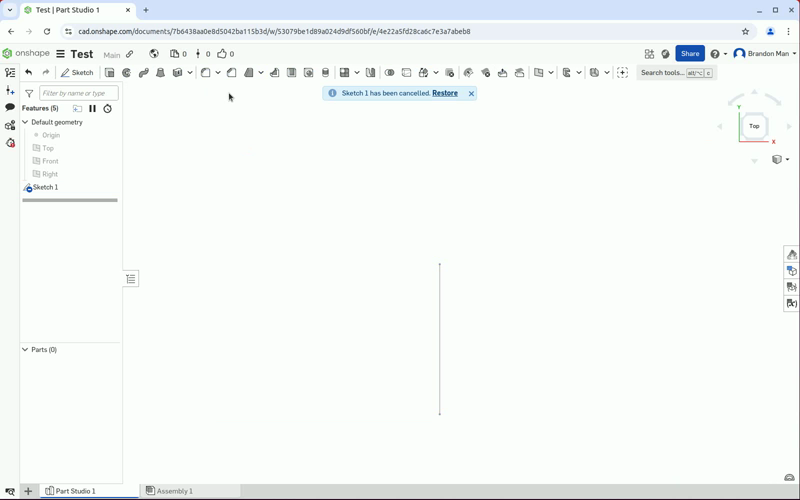
key(shift+h)
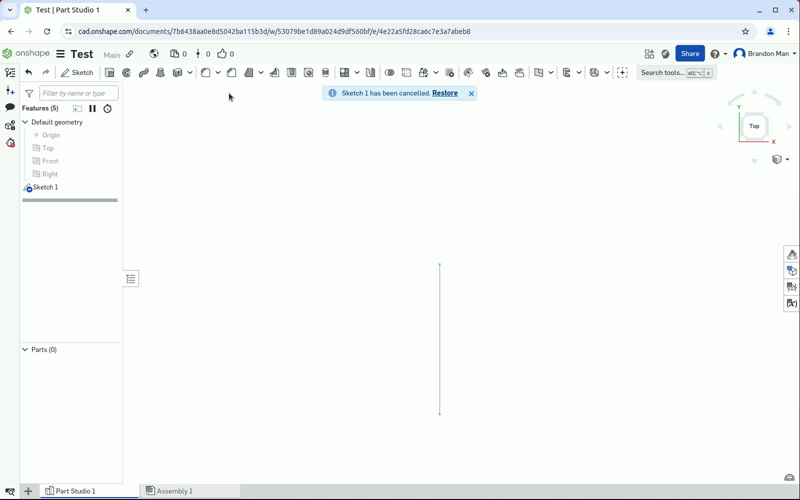
key(shift+s)
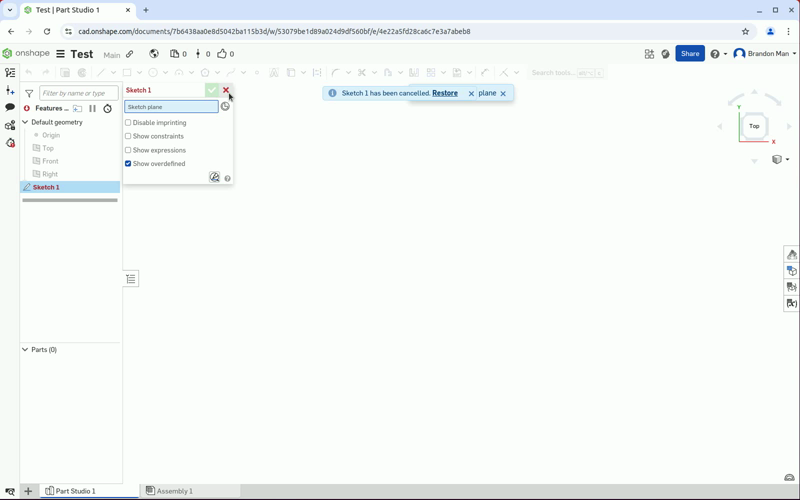
mouse_move(73, 150)
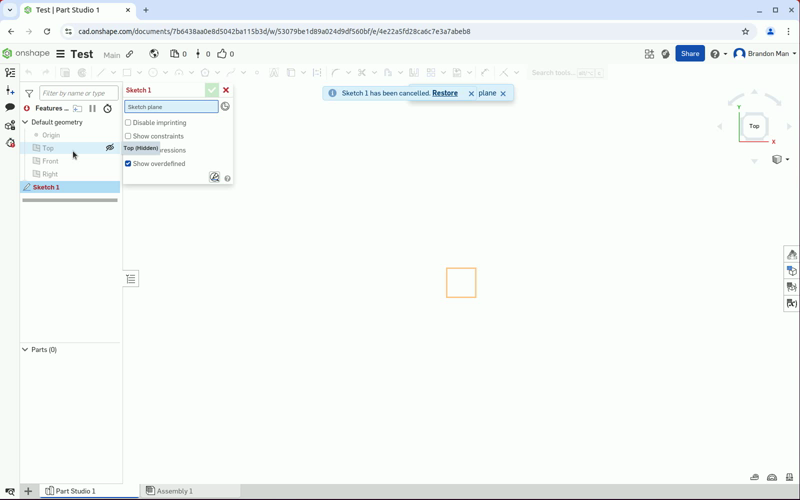
click(73, 150)
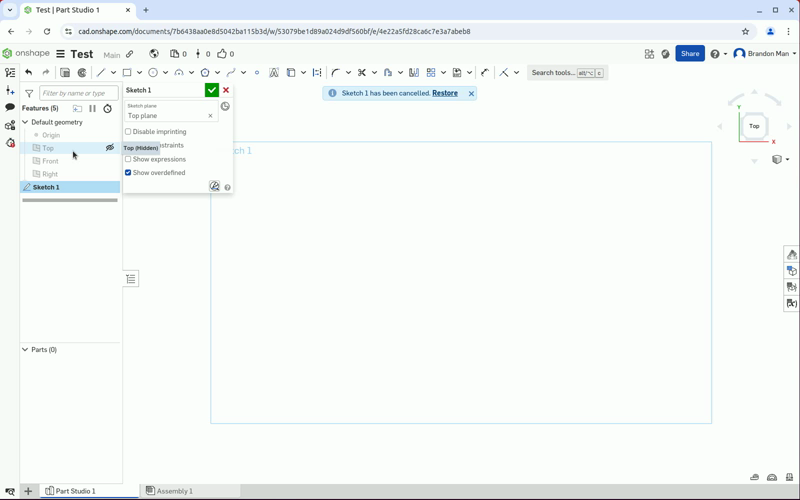
mouse_move(73, 352)
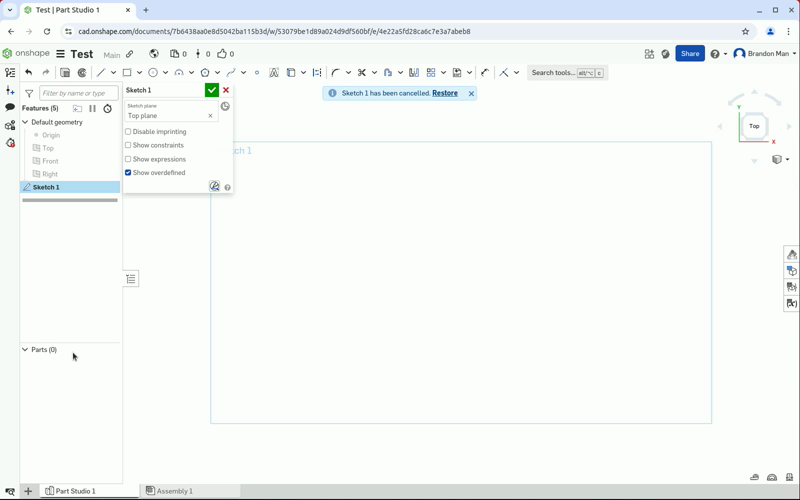
key(y)
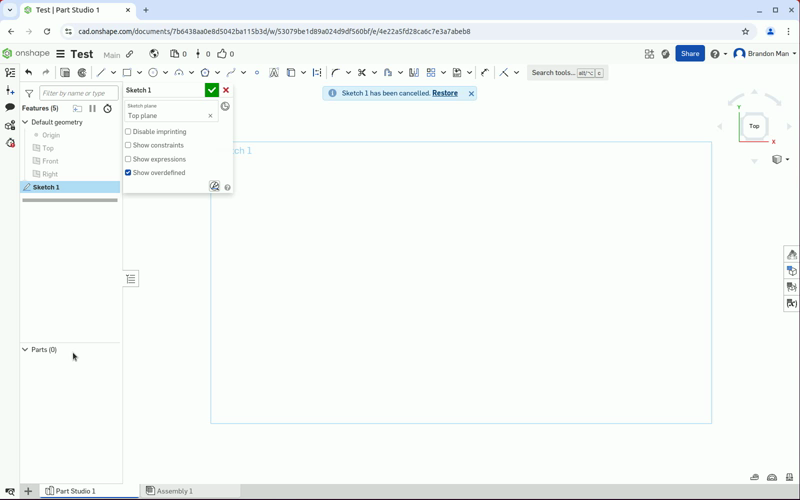
key(l)
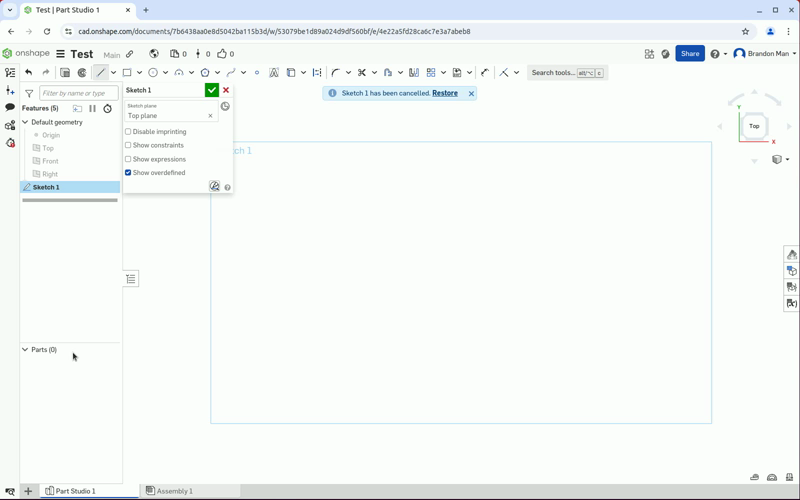
key_down(shift)
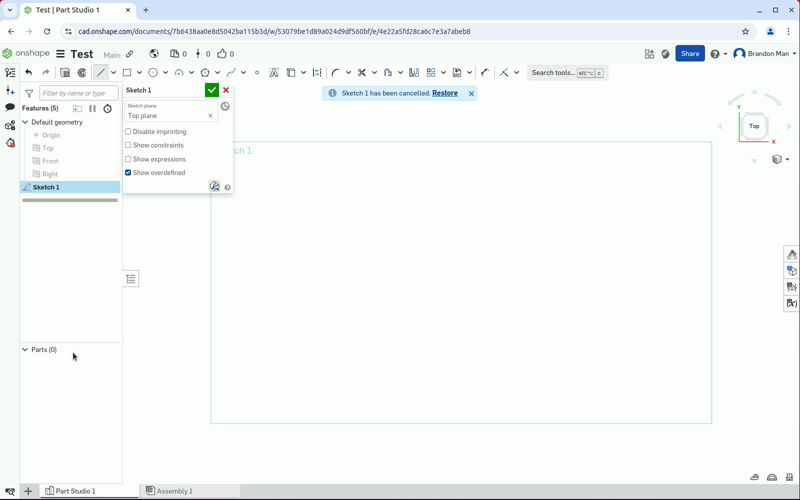
mouse_move(443, 282)
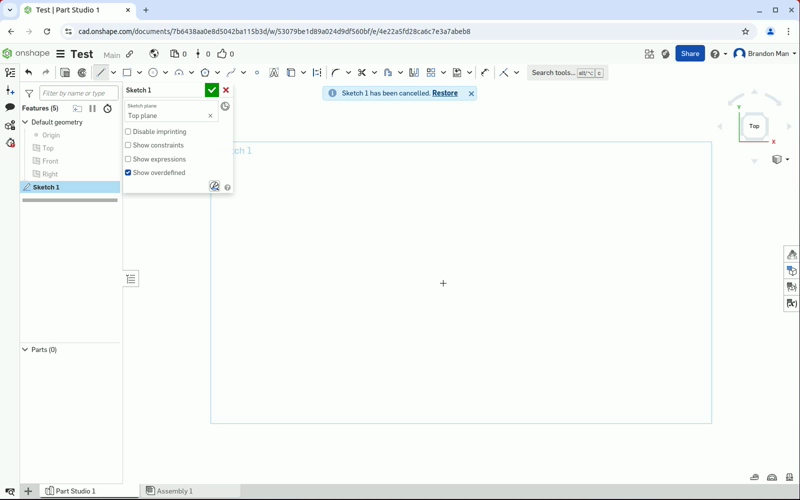
click(443, 282)
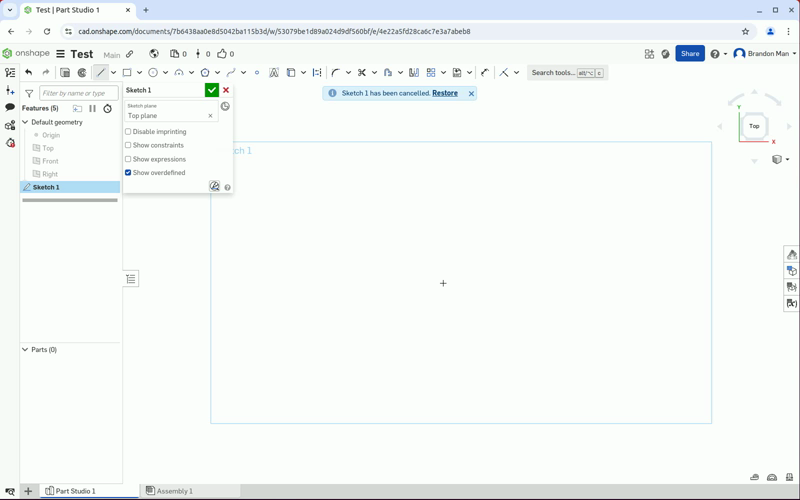
key_up(shift)
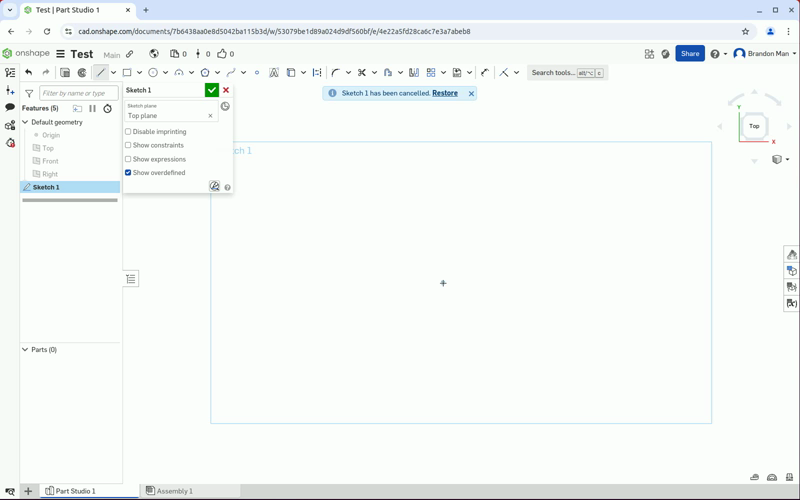
key_down(shift)
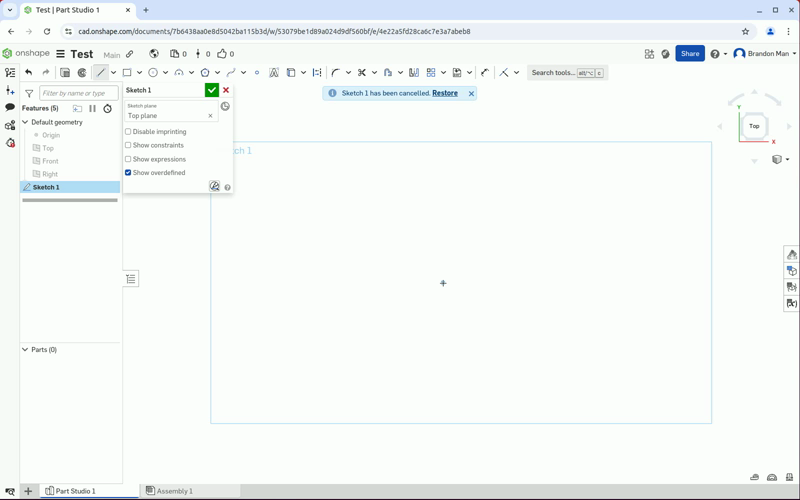
mouse_move(473, 282)
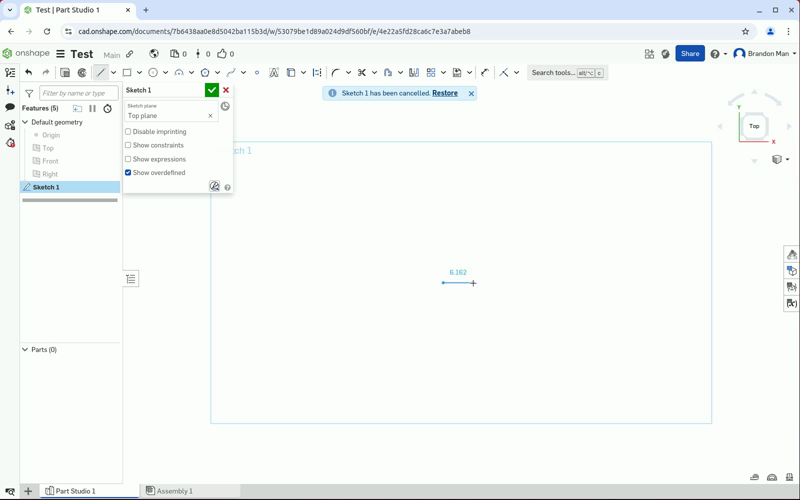
mouse_move(452, 298)
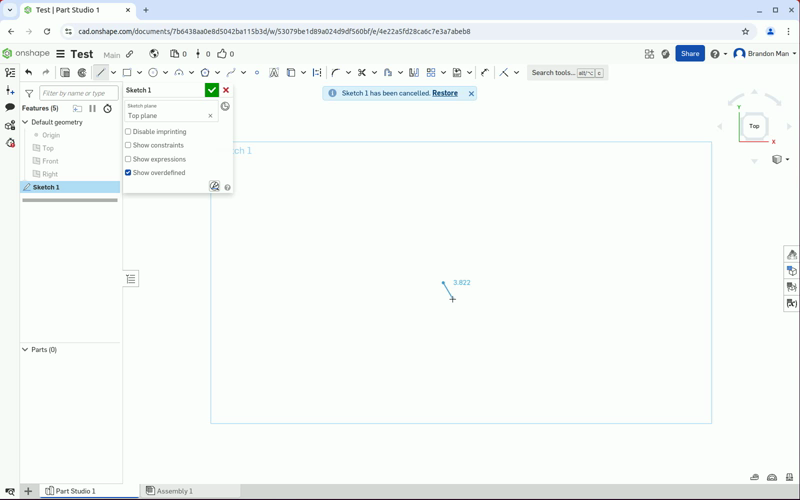
click(452, 298)
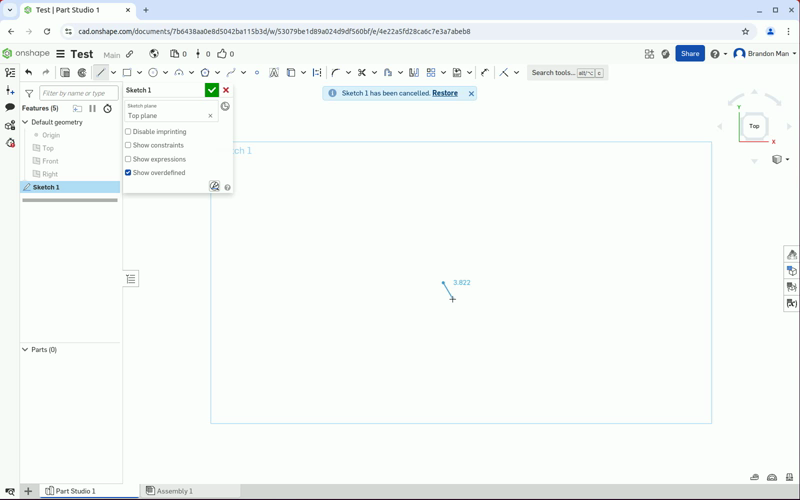
key_up(shift)
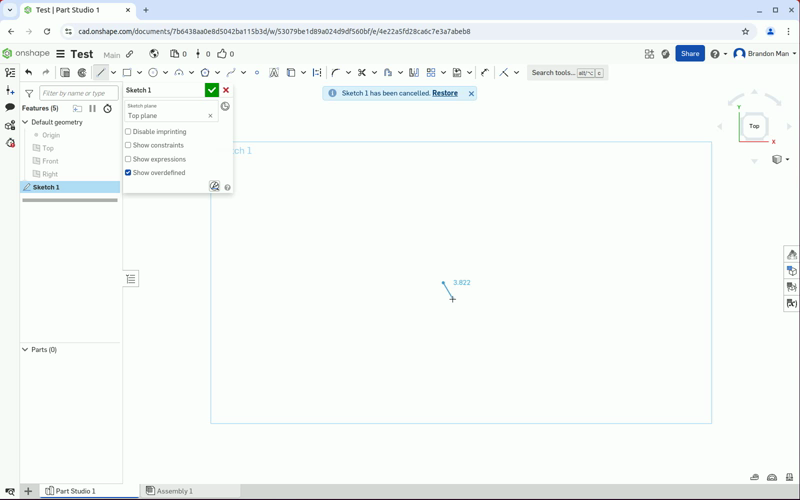
key_down(shift)
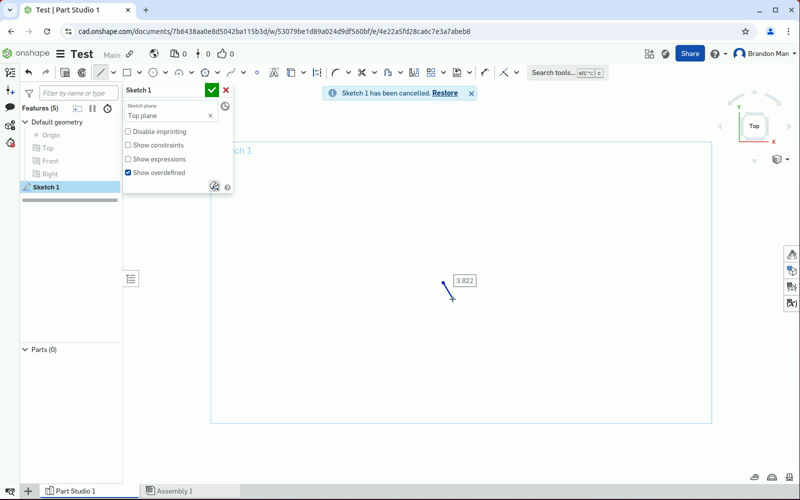
mouse_move(482, 298)
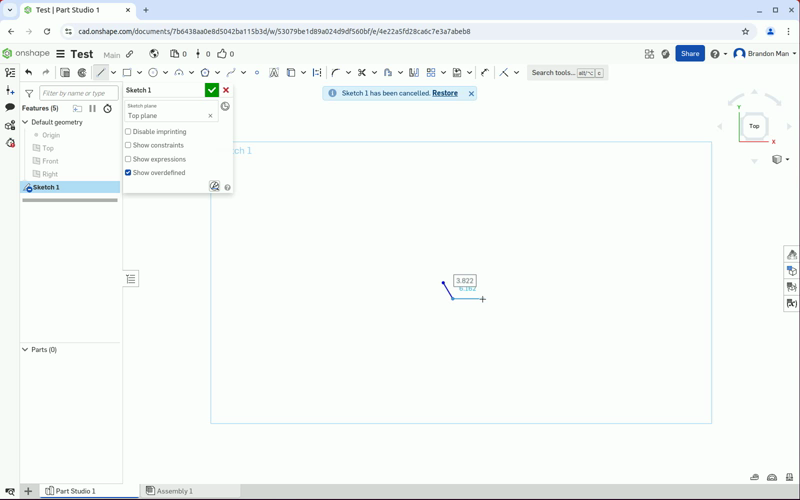
mouse_move(470, 297)
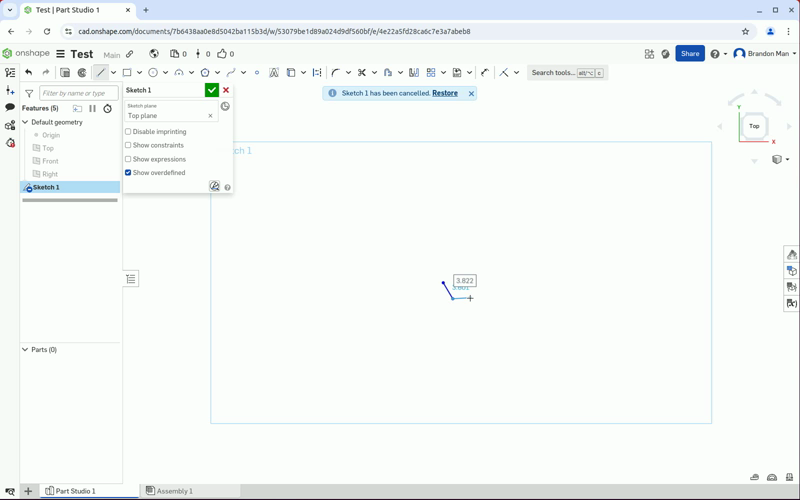
click(470, 297)
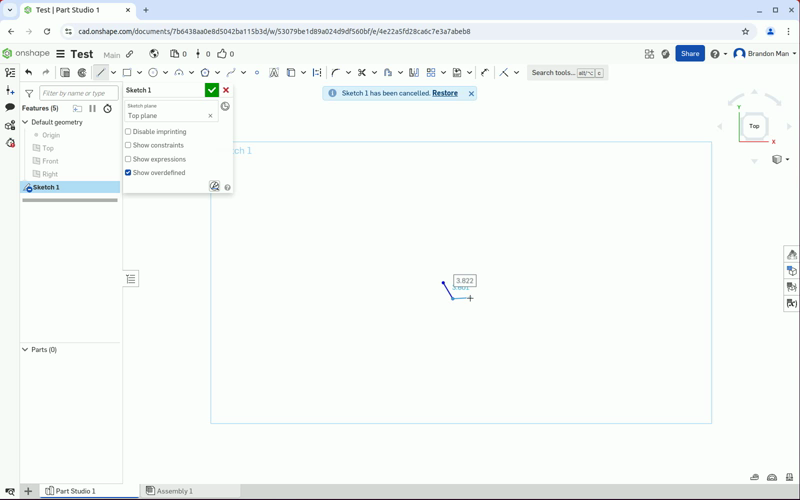
key_up(shift)
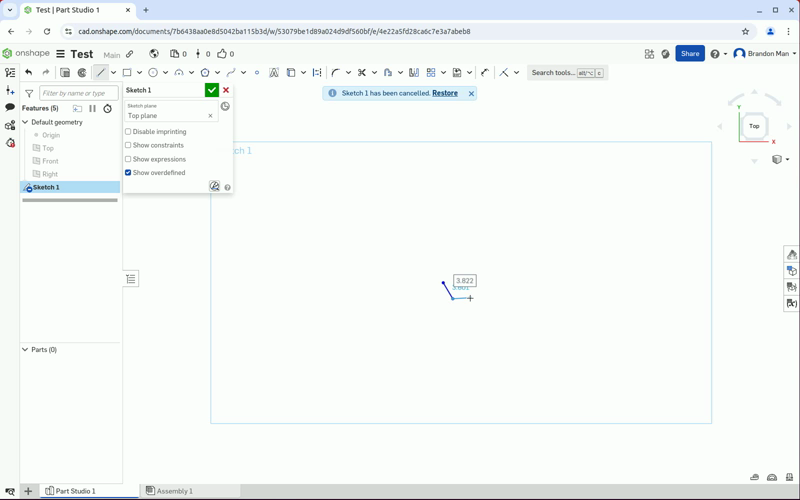
key_down(shift)
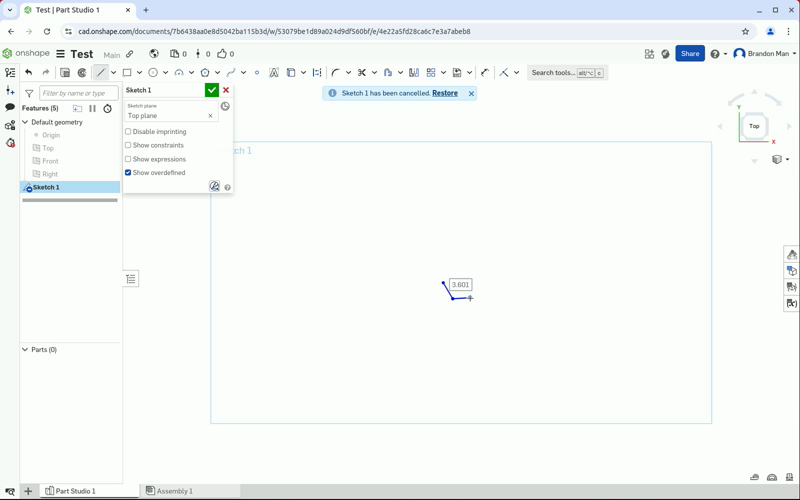
mouse_move(500, 297)
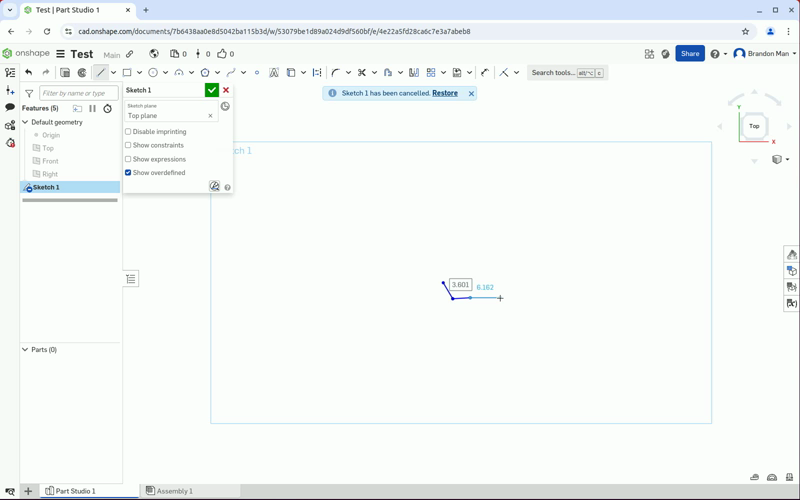
mouse_move(479, 282)
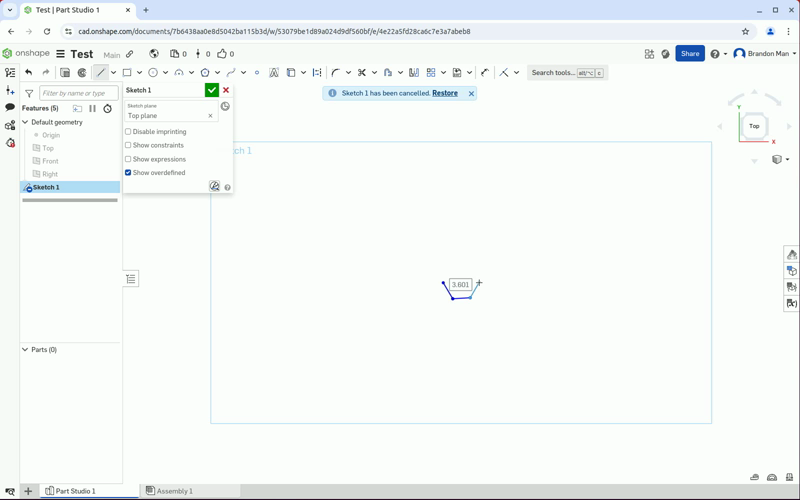
click(479, 282)
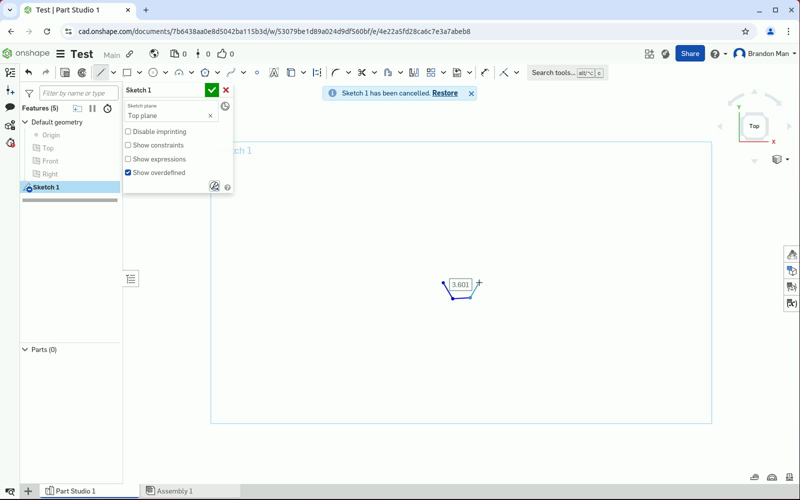
key_up(shift)
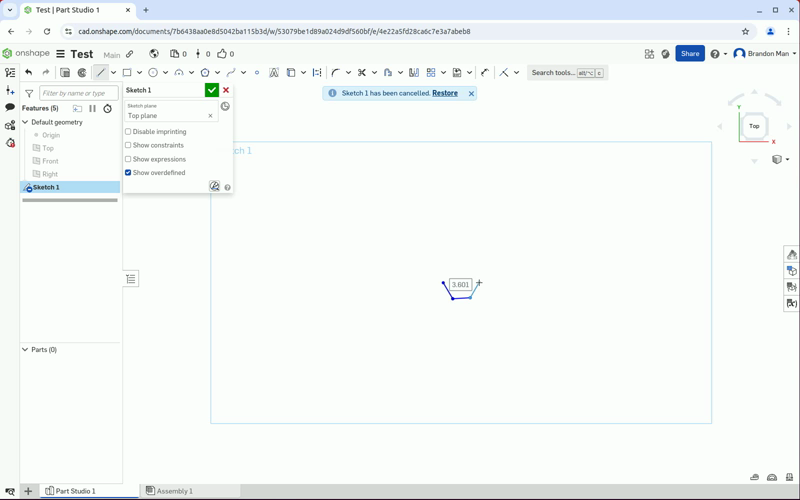
key_down(shift)
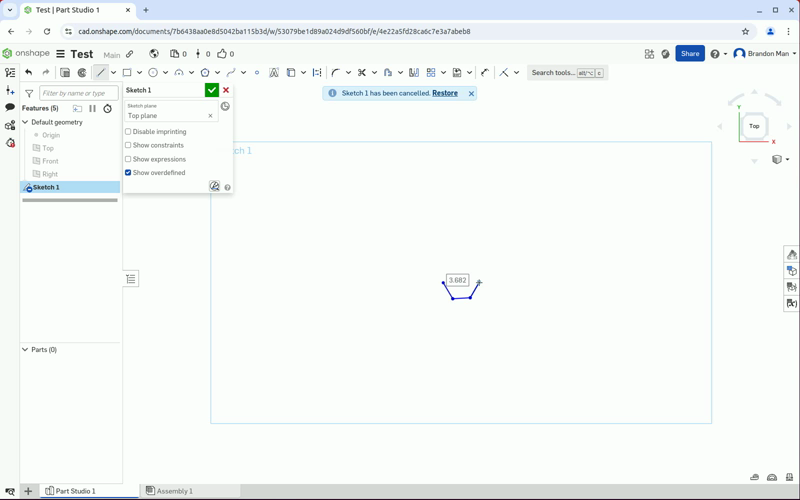
mouse_move(509, 282)
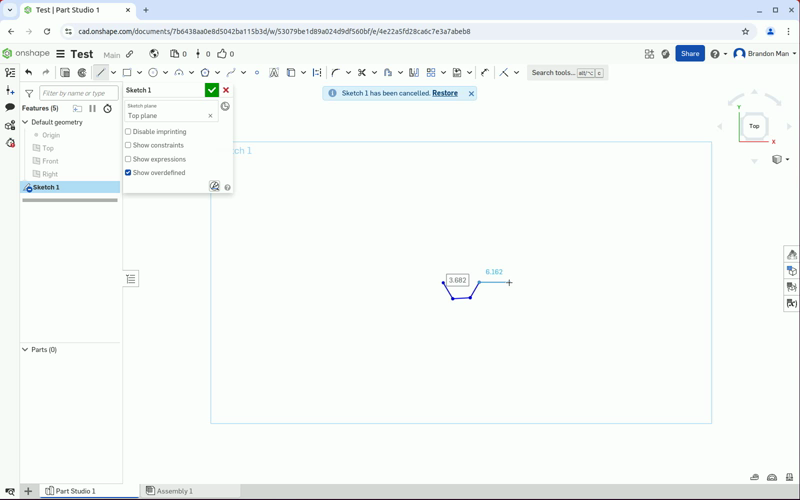
mouse_move(469, 266)
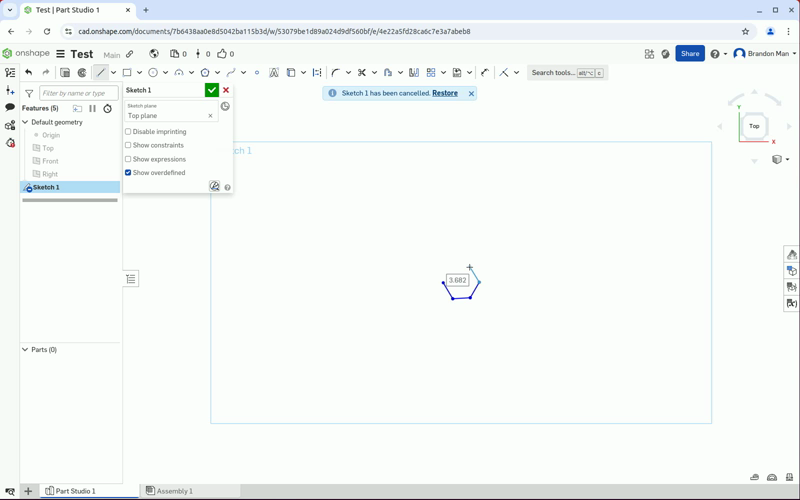
click(469, 266)
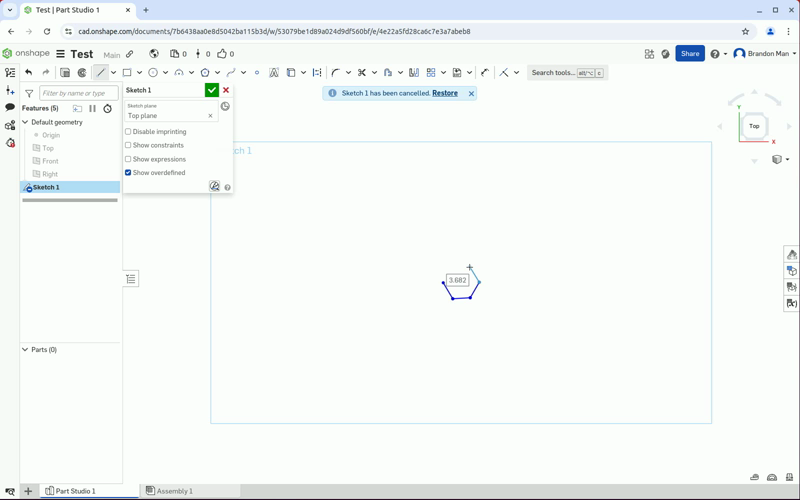
key_up(shift)
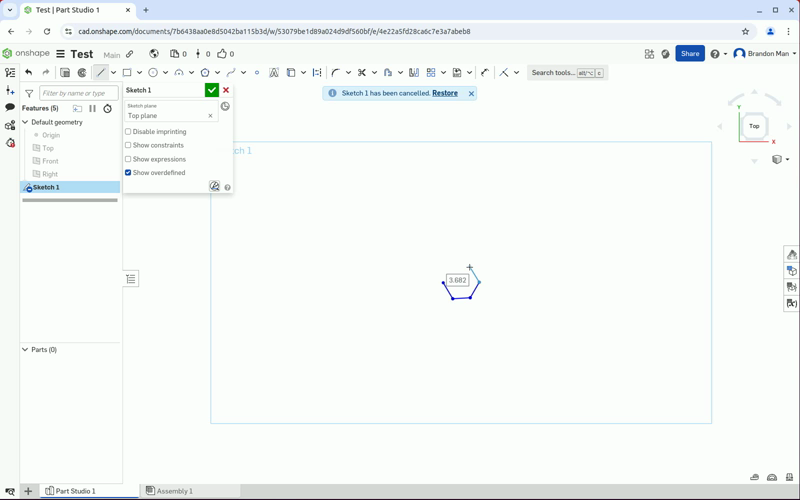
key_down(shift)
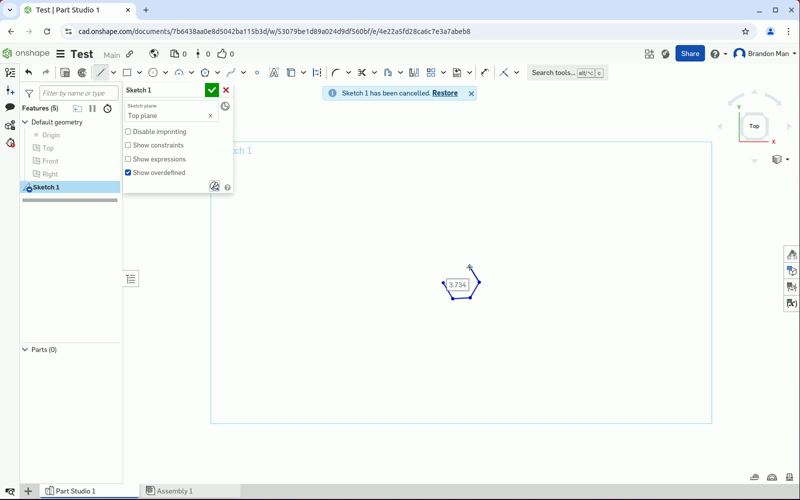
mouse_move(499, 266)
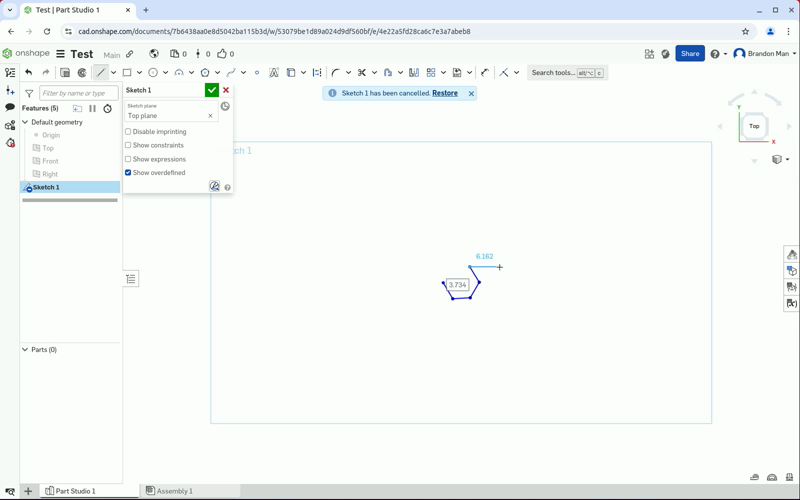
mouse_move(452, 267)
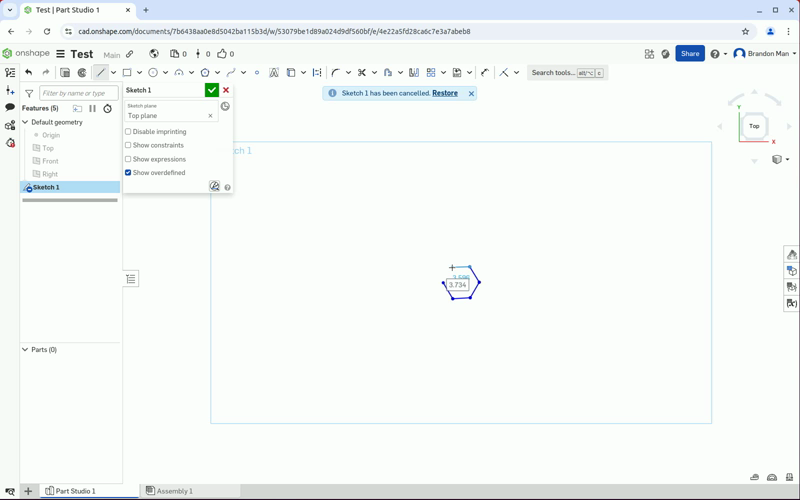
click(452, 267)
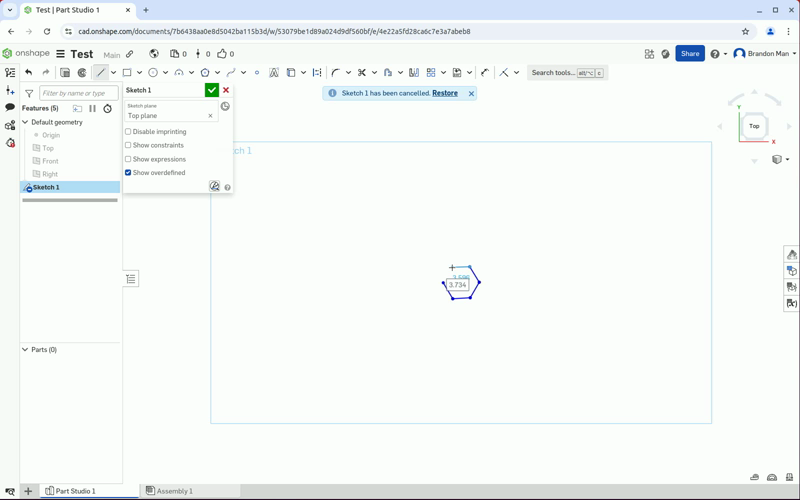
key_up(shift)
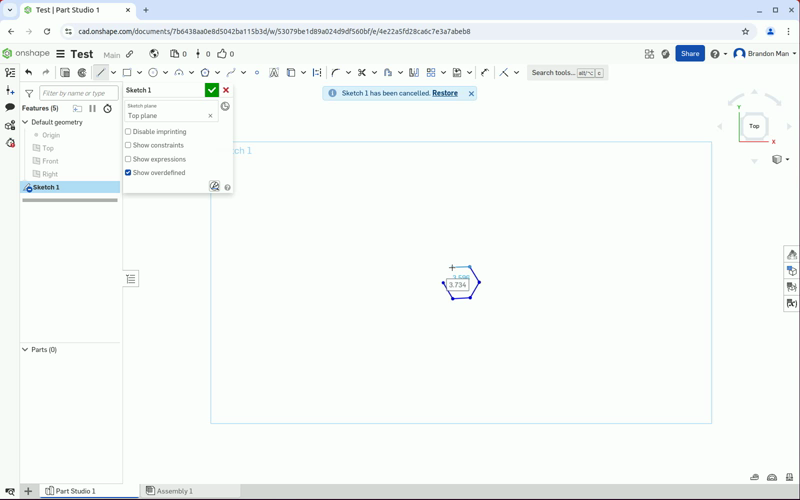
mouse_move(482, 267)
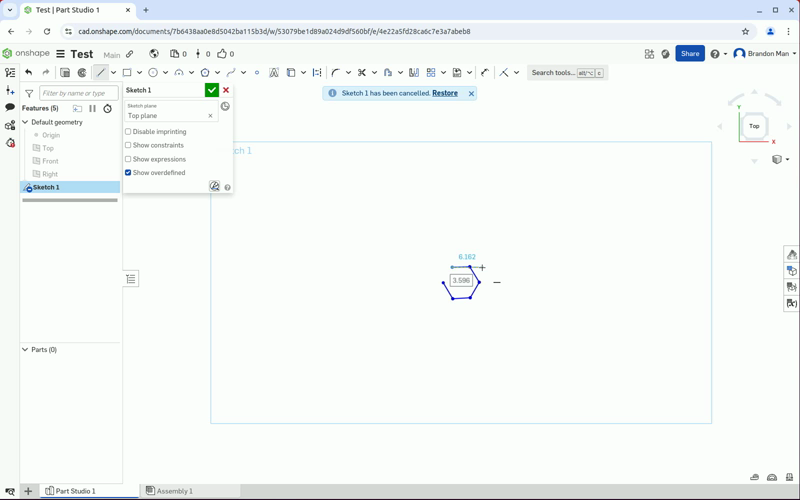
key_down(shift)
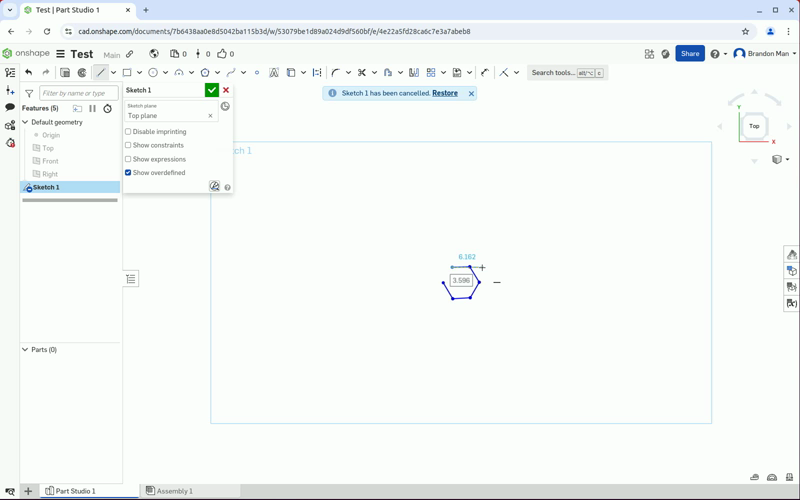
mouse_move(443, 282)
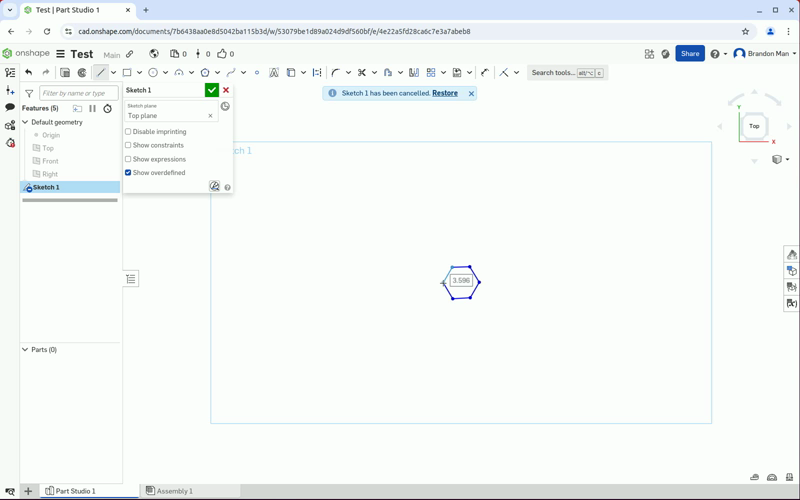
key_up(shift)
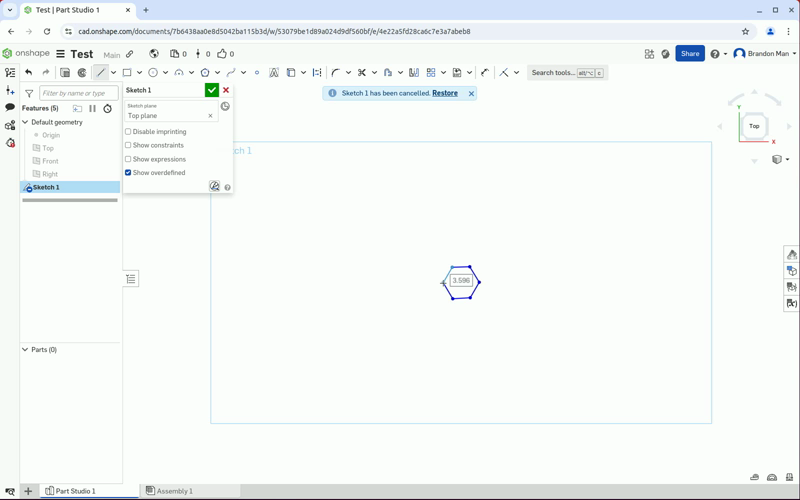
click(443, 282)
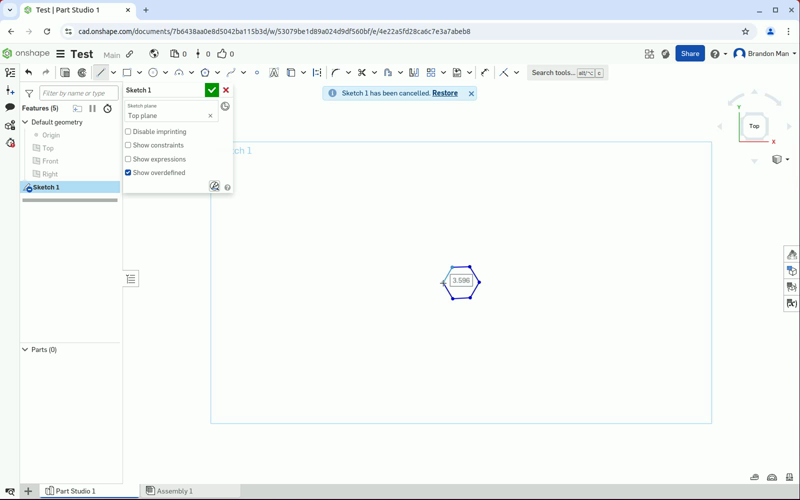
key(esc)
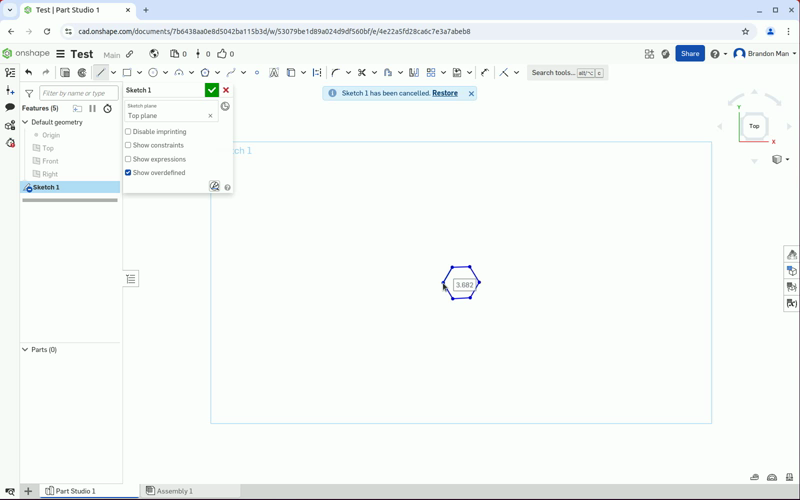
key(c)
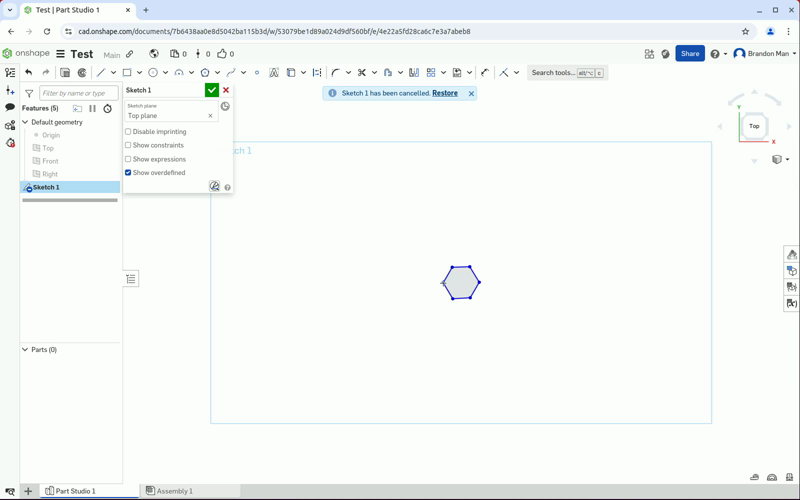
key_down(shift)
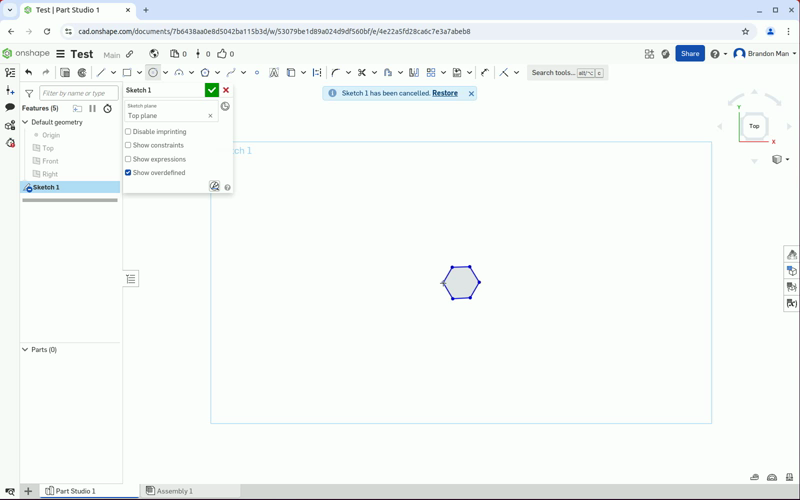
mouse_move(461, 282)
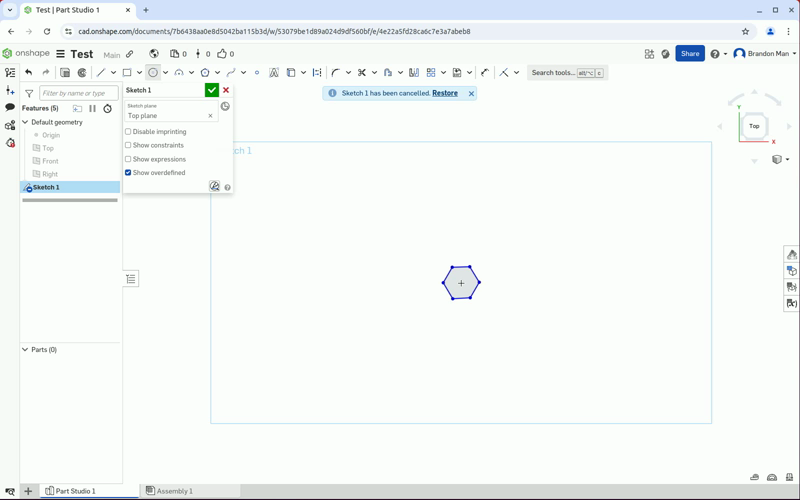
click(461, 282)
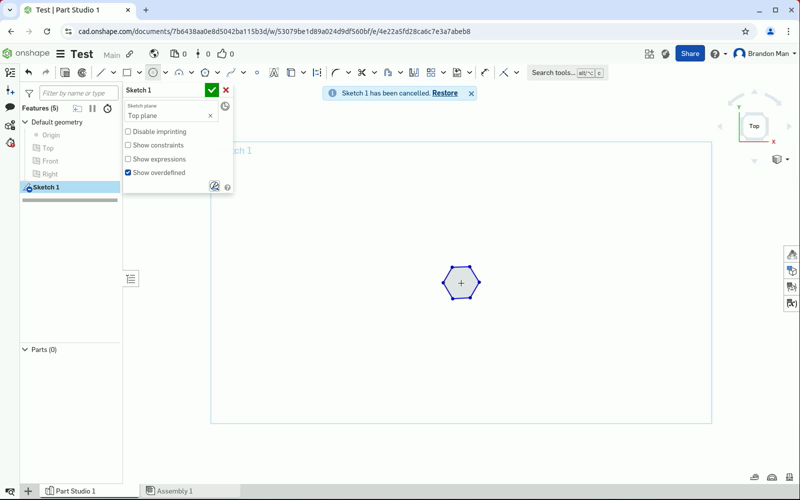
key_up(shift)
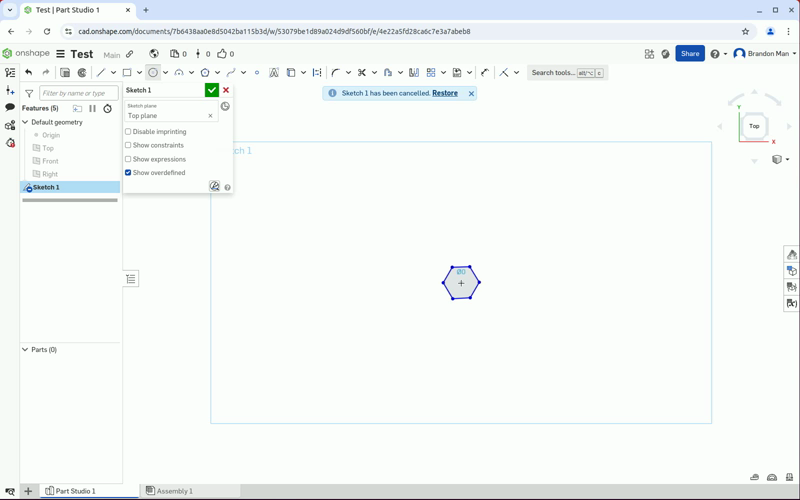
mouse_move(466, 282)
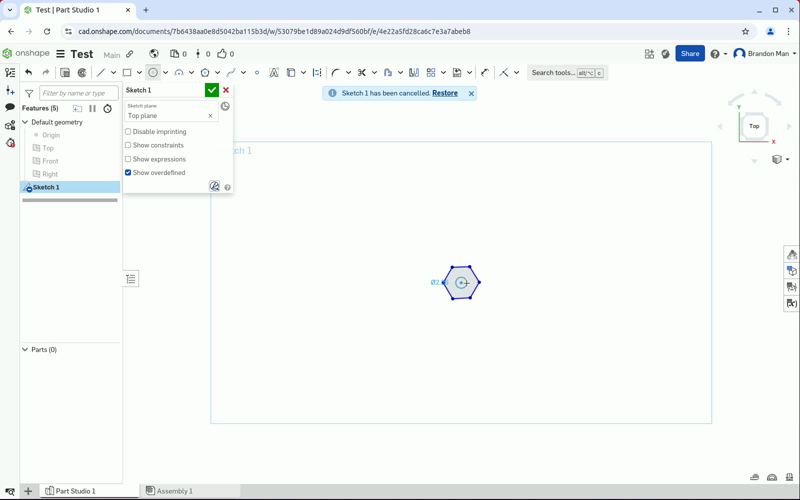
click(466, 282)
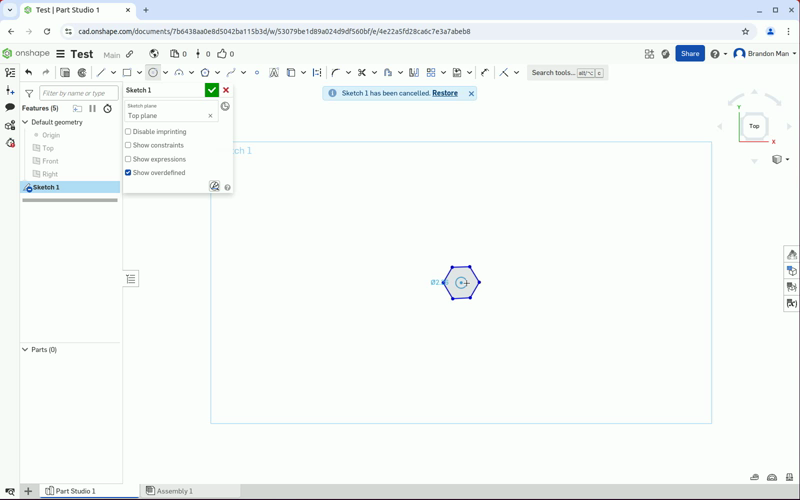
key(esc)
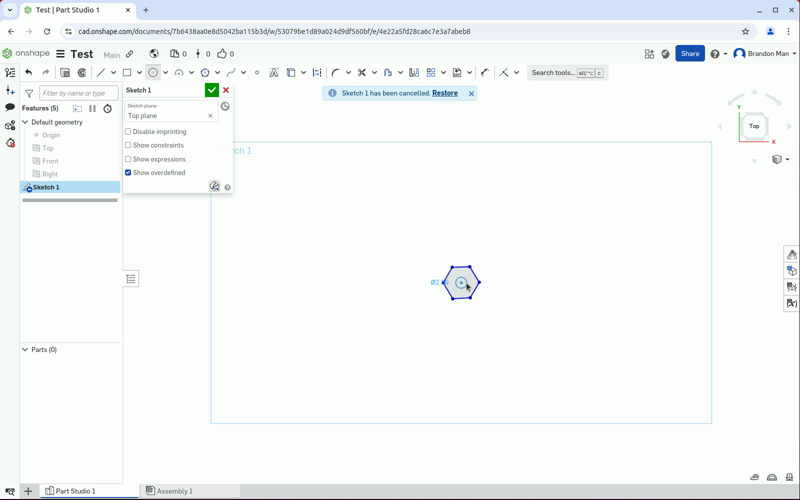
mouse_move(474, 282)
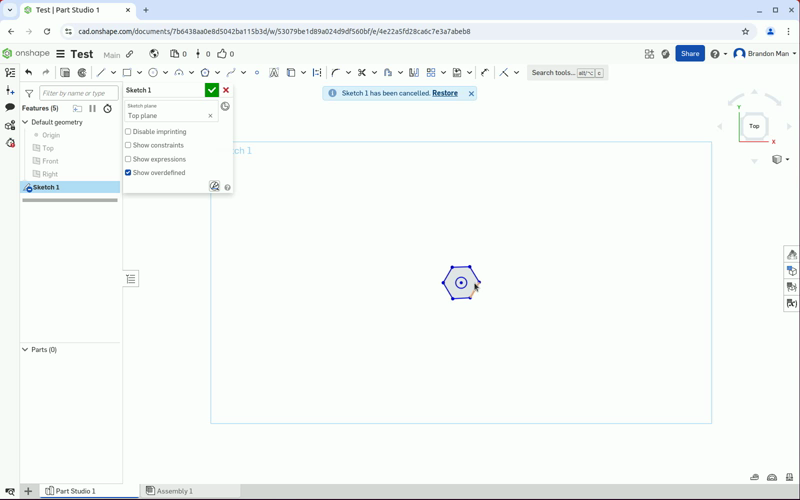
scroll(6)
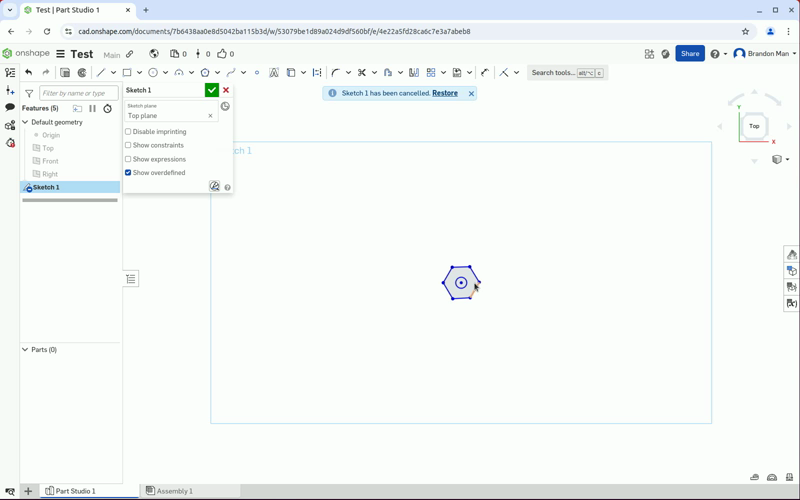
scroll(6)
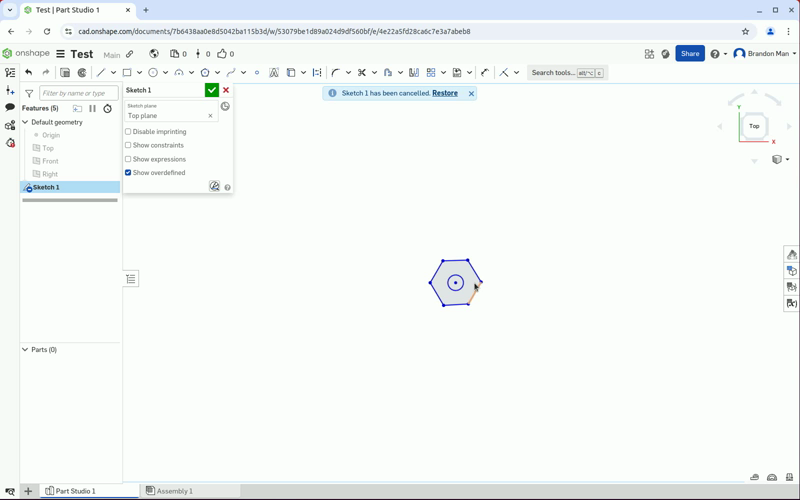
scroll(6)
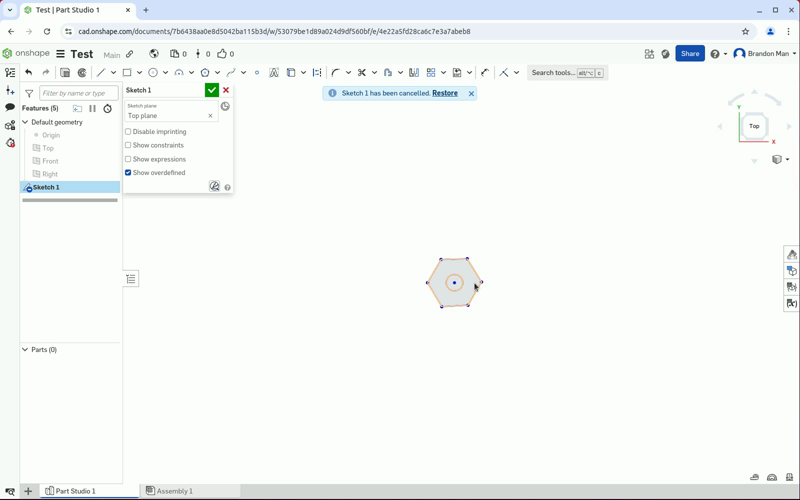
scroll(6)
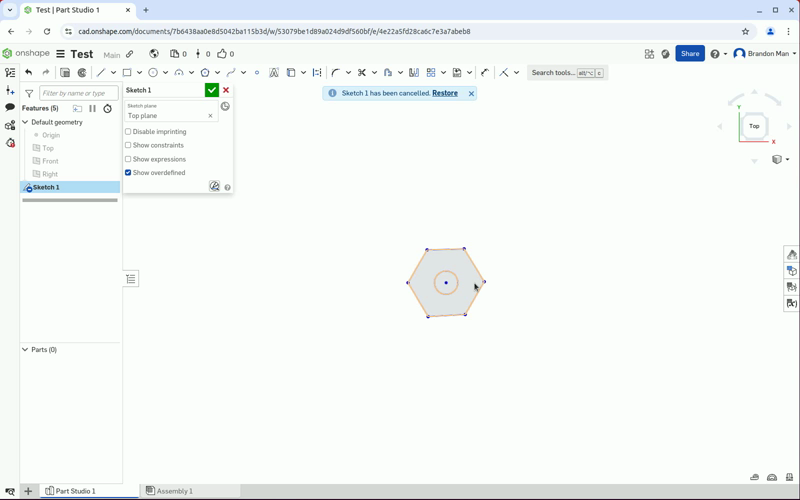
scroll(6)
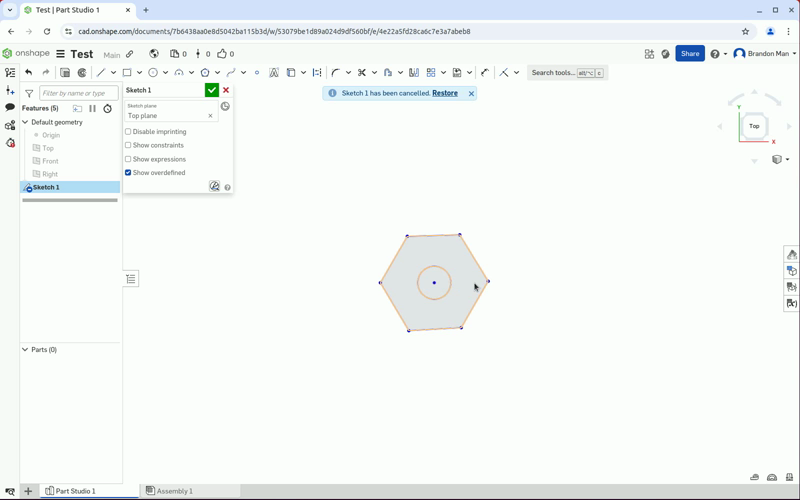
scroll(6)
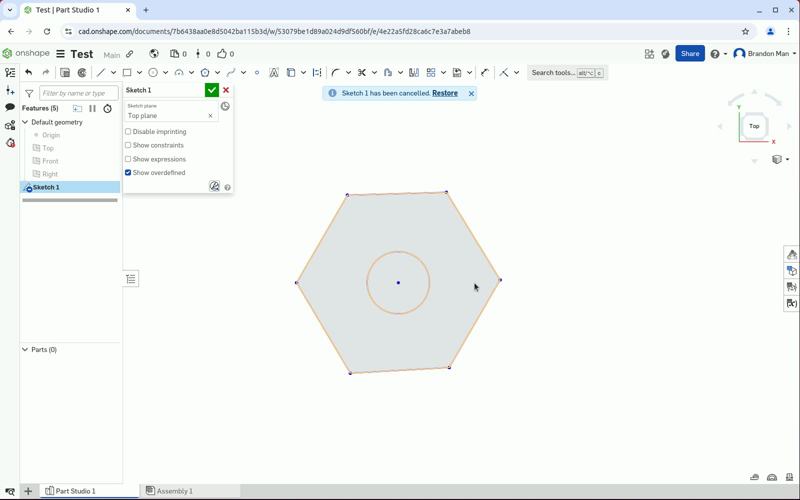
scroll(6)
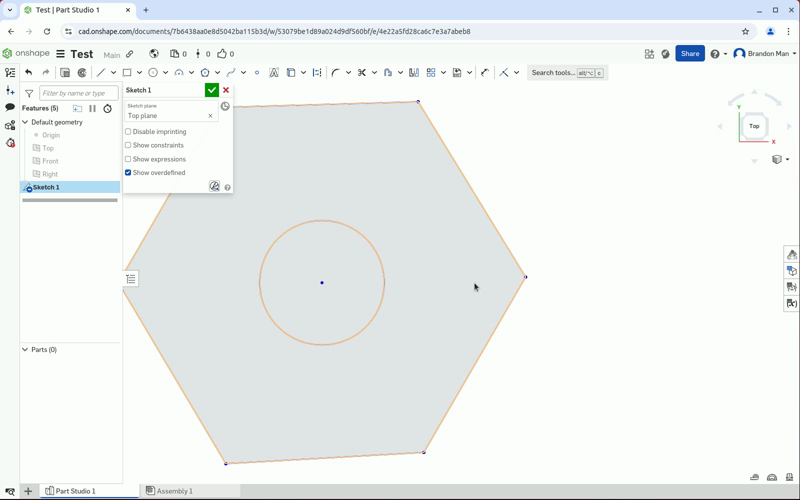
click(474, 282)
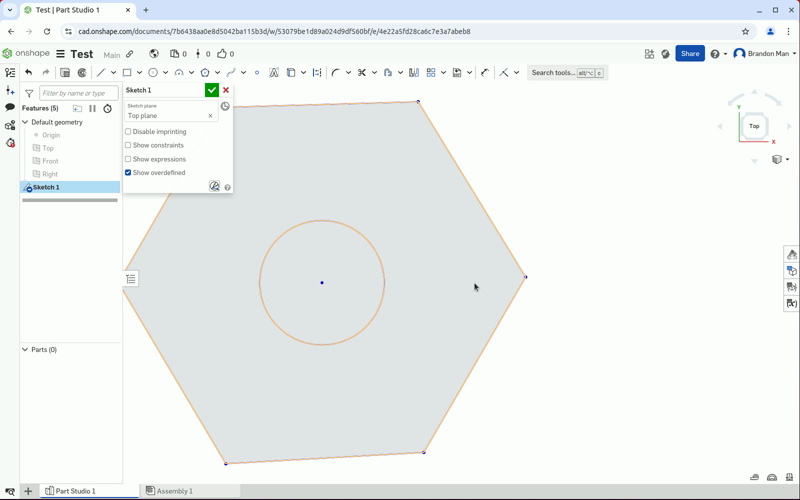
scroll(-6)
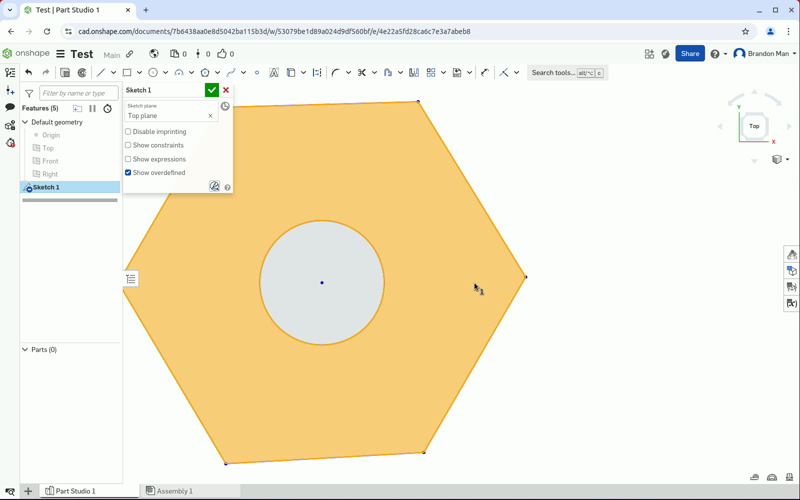
scroll(-6)
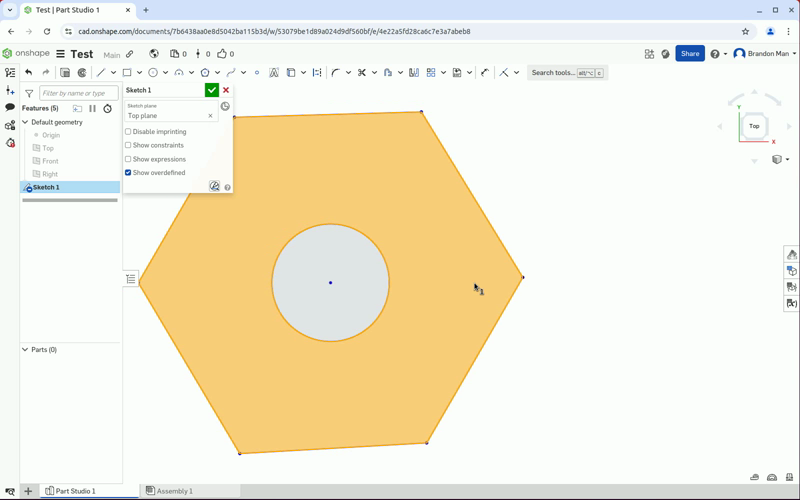
scroll(-6)
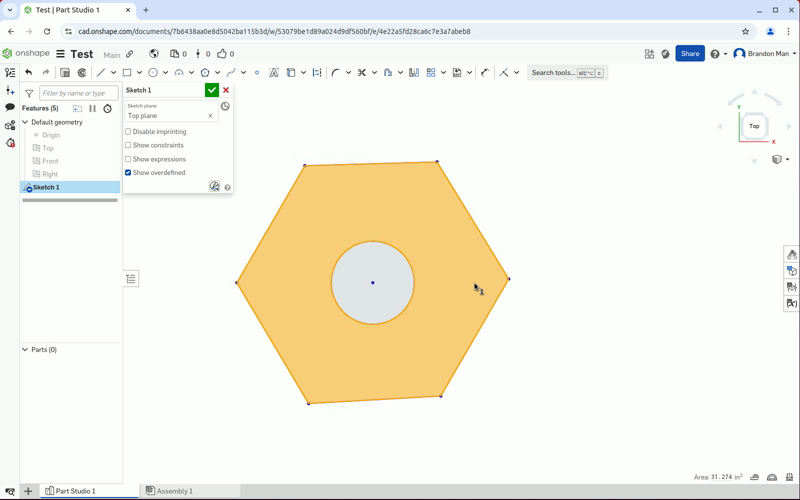
scroll(-6)
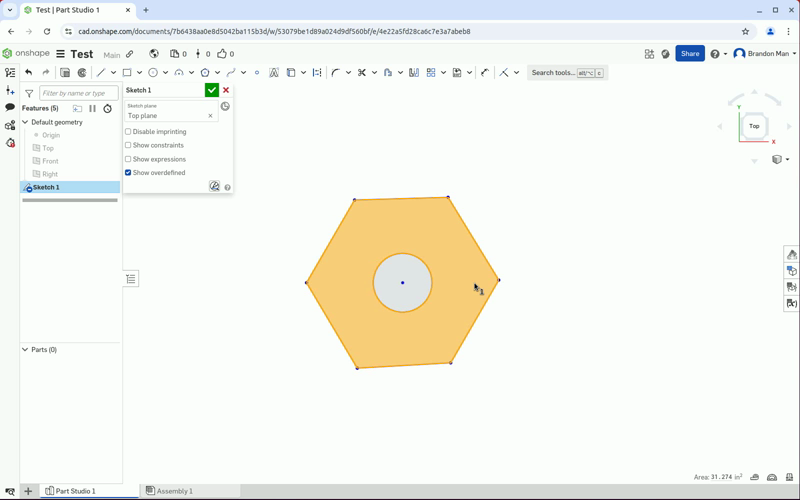
scroll(-6)
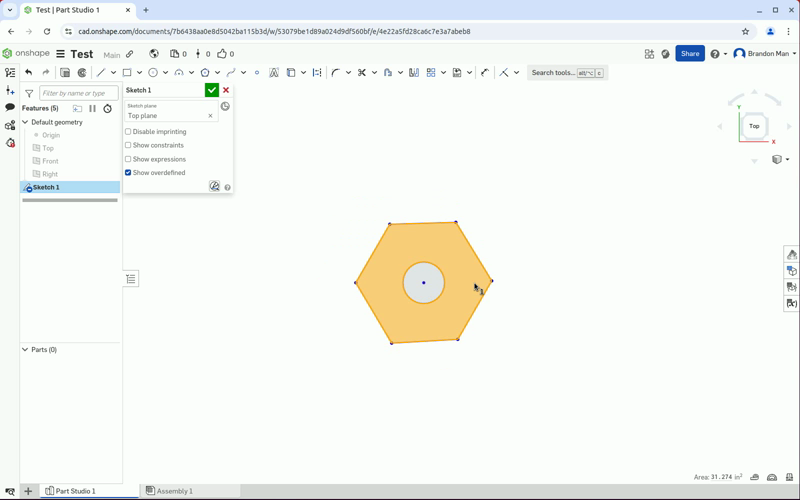
scroll(-6)
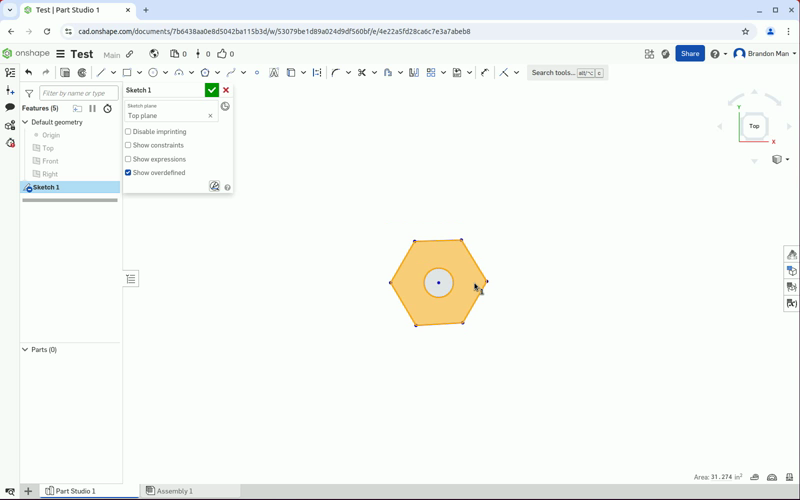
scroll(-6)
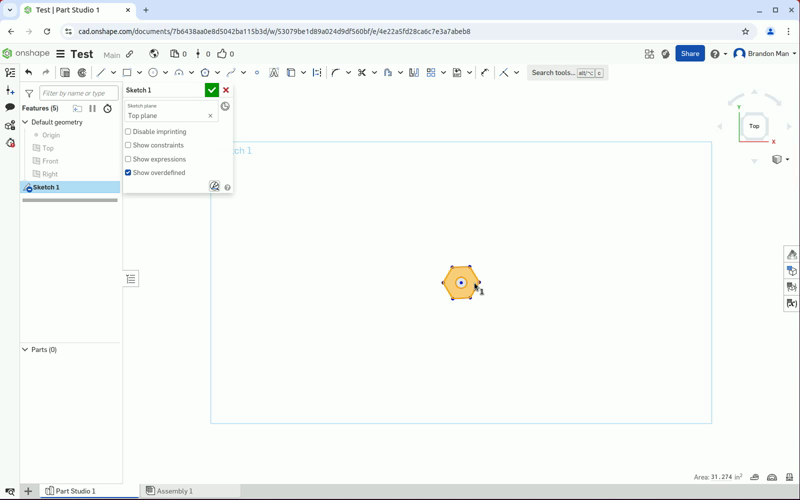
mouse_move(73, 352)
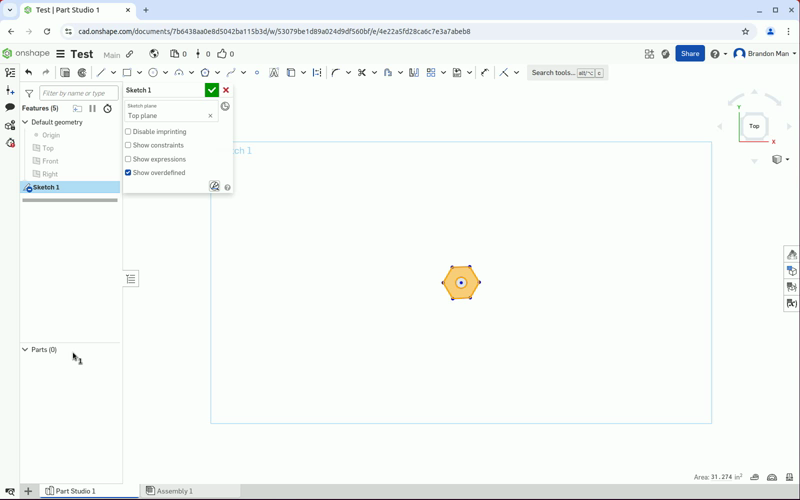
key(shift+y)
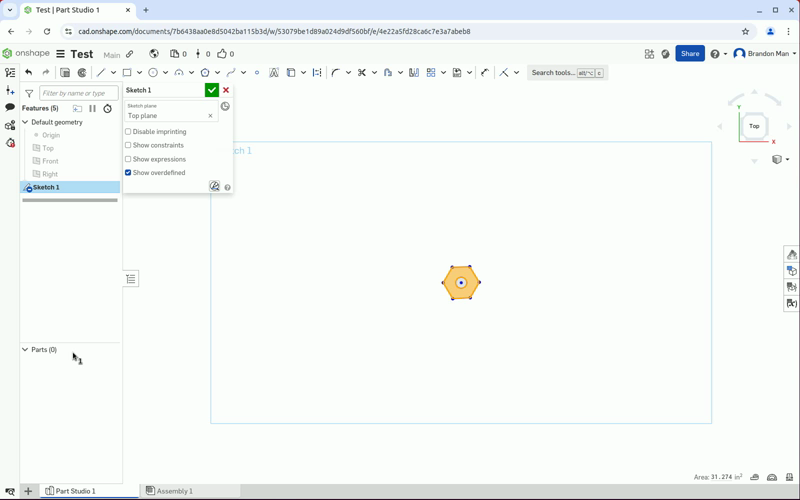
key(shift+e)
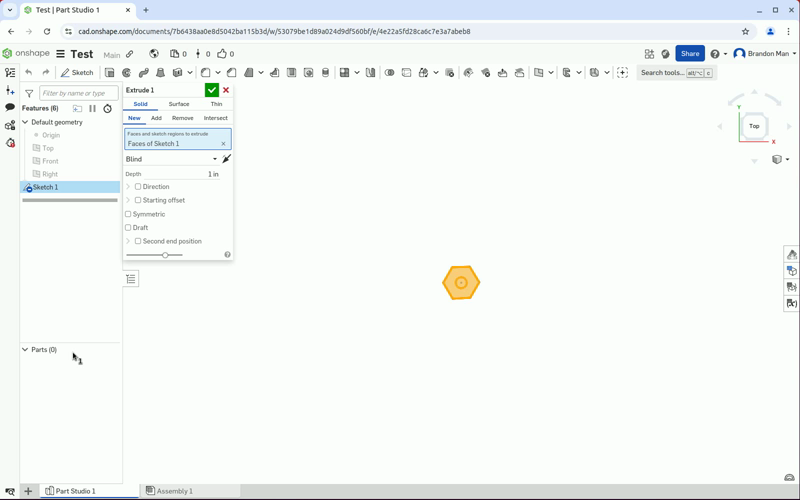
mouse_move(143, 106)
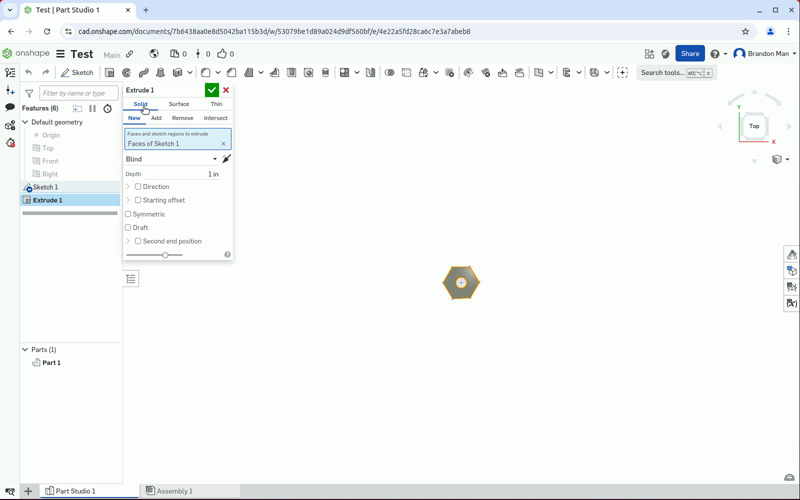
click(143, 106)
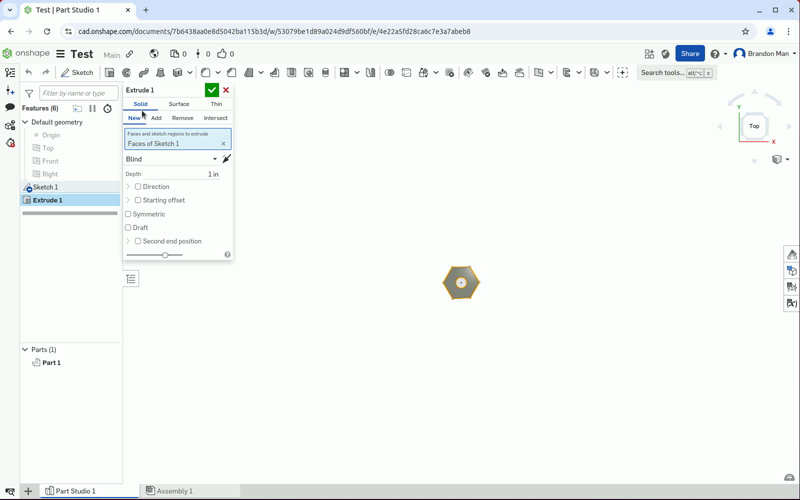
mouse_move(137, 120)
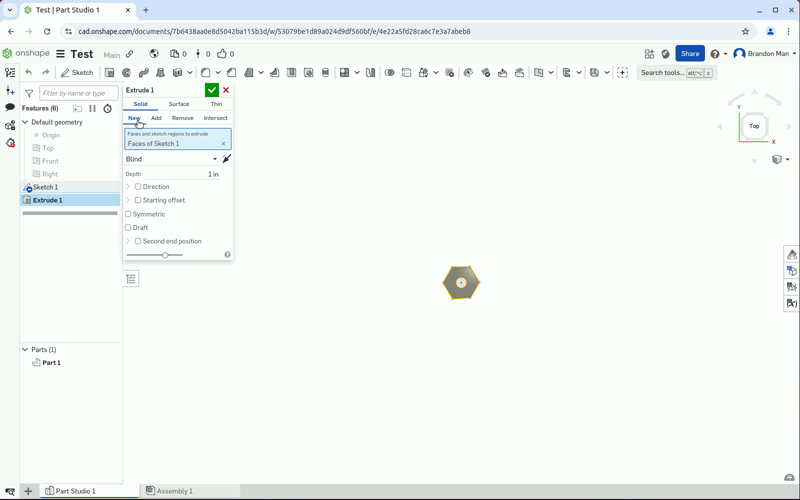
click(137, 120)
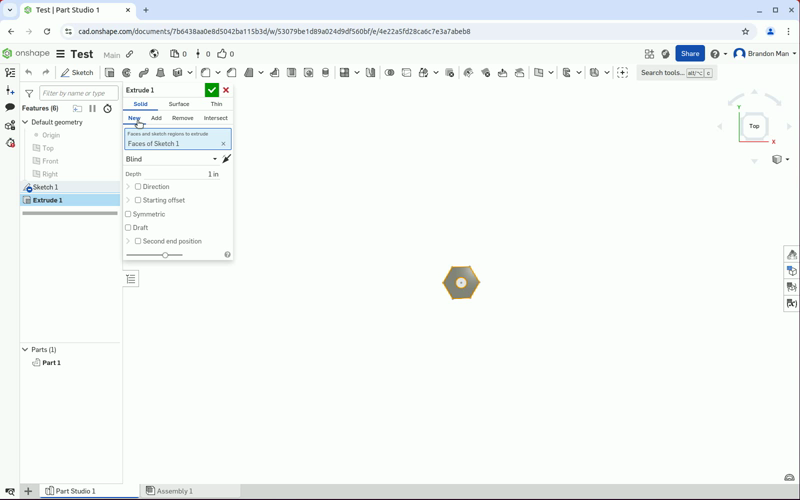
key(tab, 4)
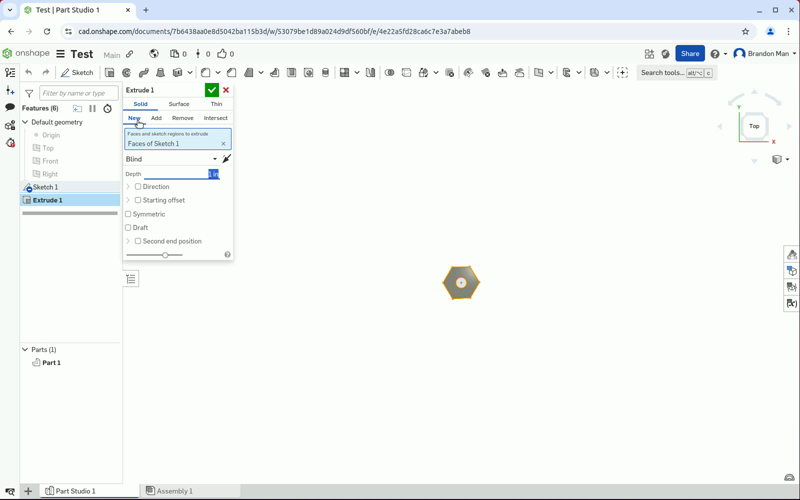
text(3.129)
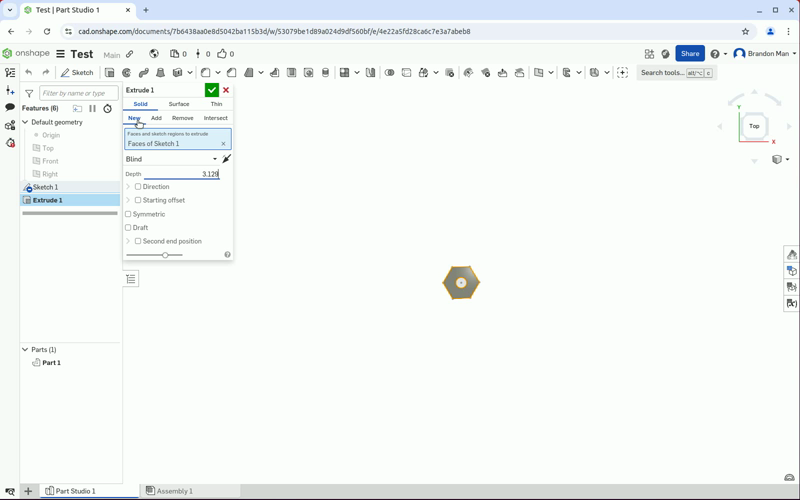
key(enter)
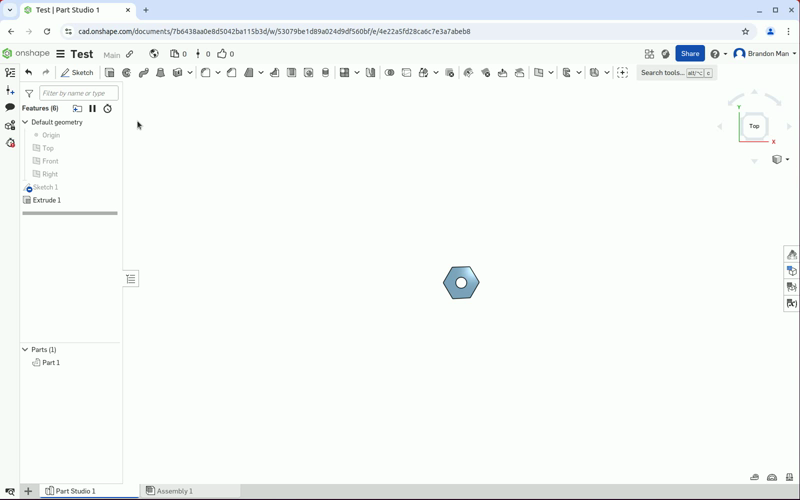
key(shift+h)
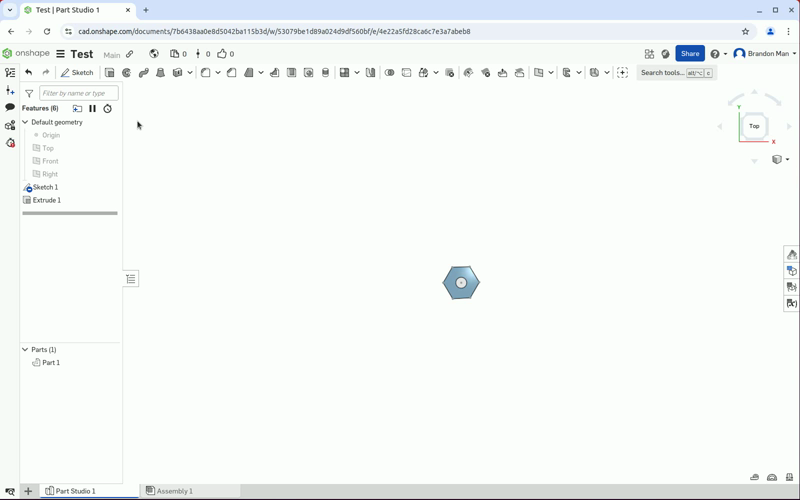
key(shift+h)
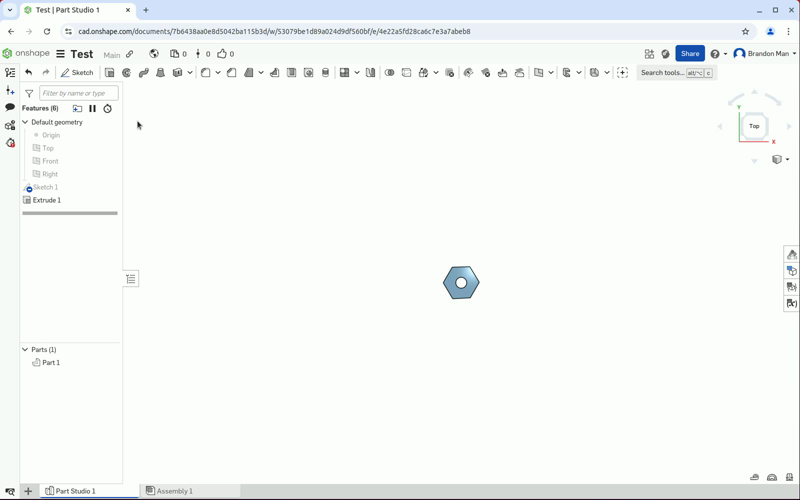
mouse_move(73, 189)
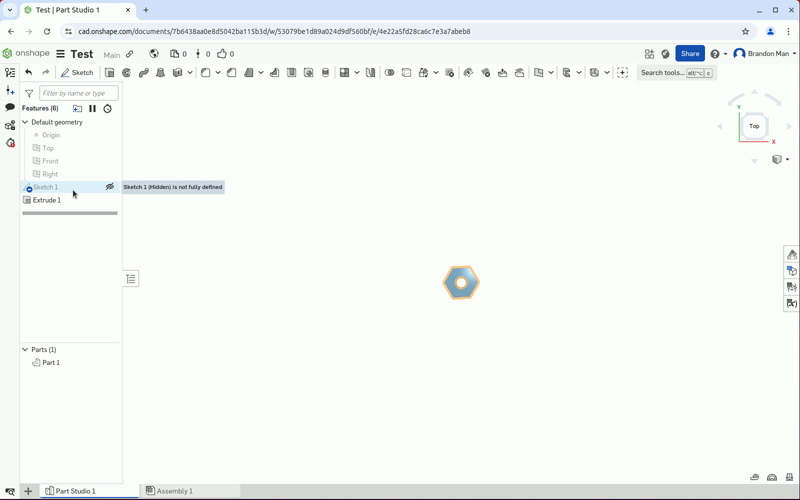
click(73, 189)
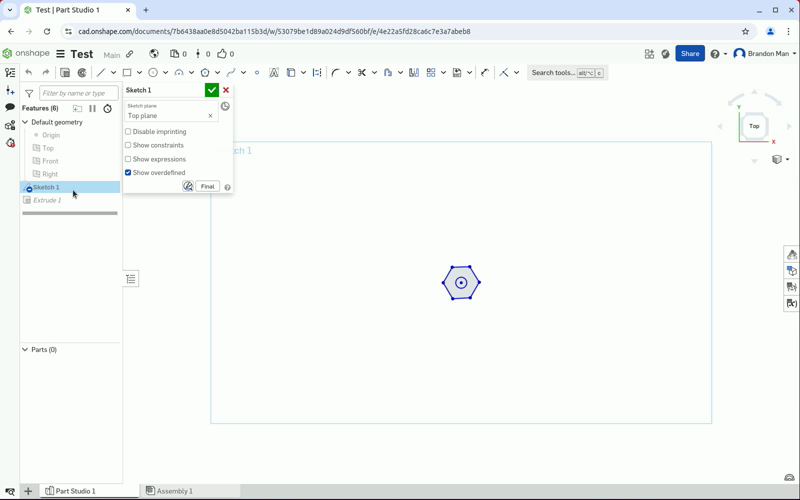
mouse_move(229, 92)
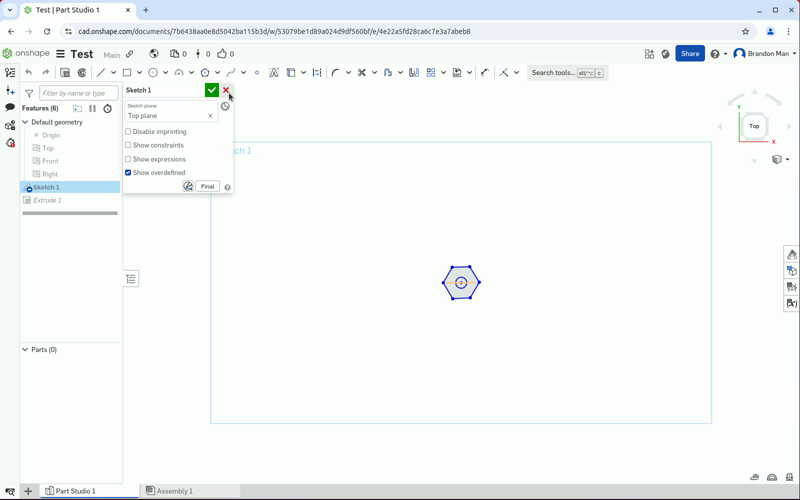
click(229, 92)
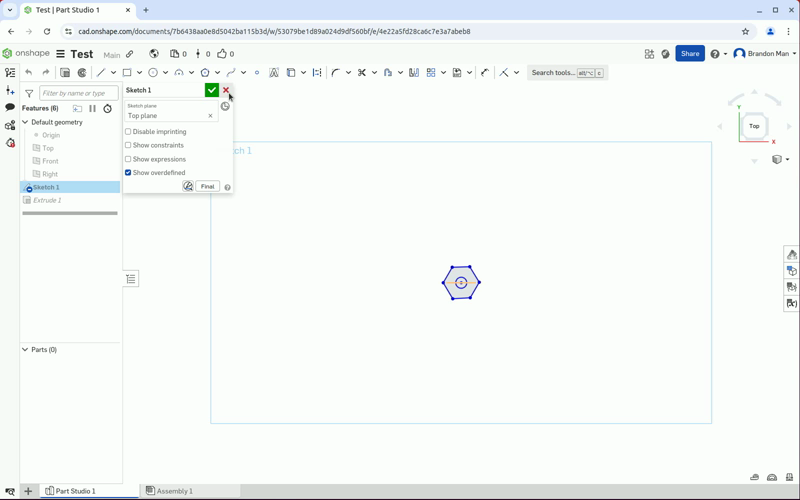
key(shift+s)
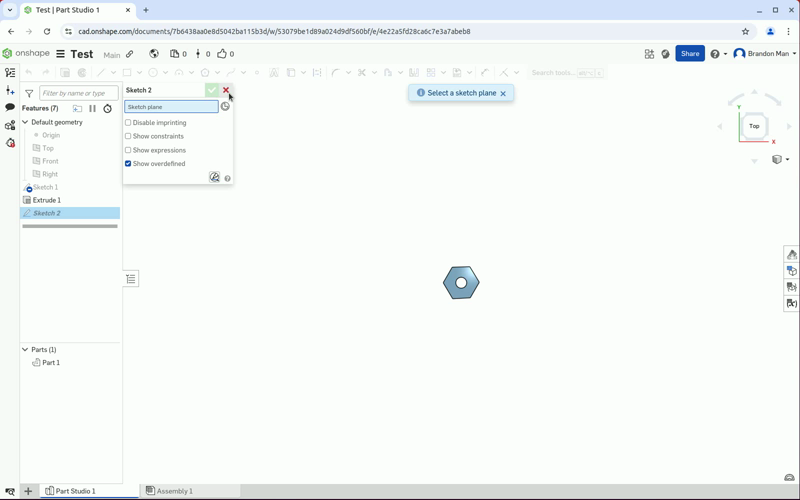
mouse_move(73, 150)
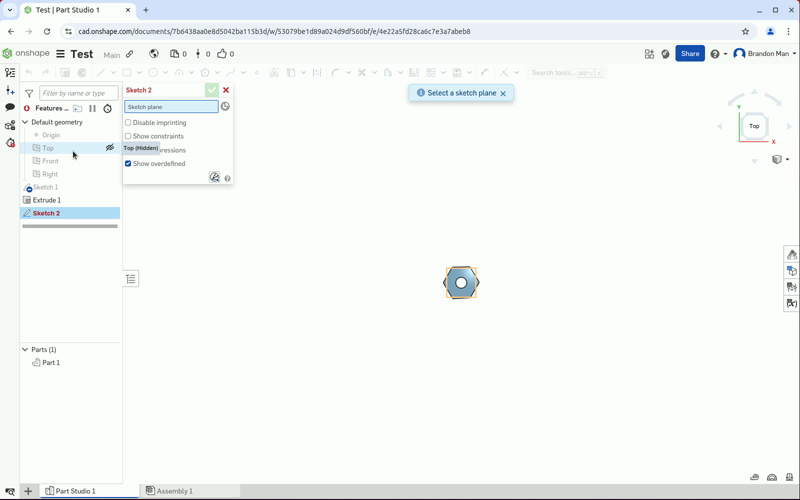
click(73, 150)
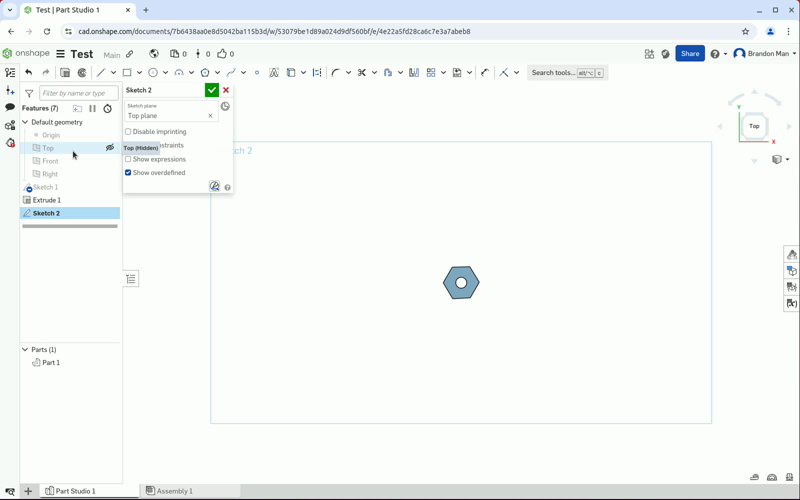
mouse_move(73, 352)
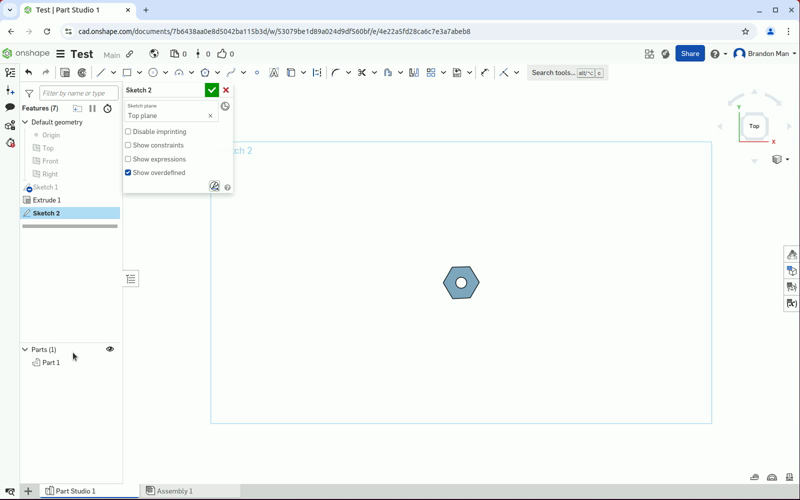
key(y)
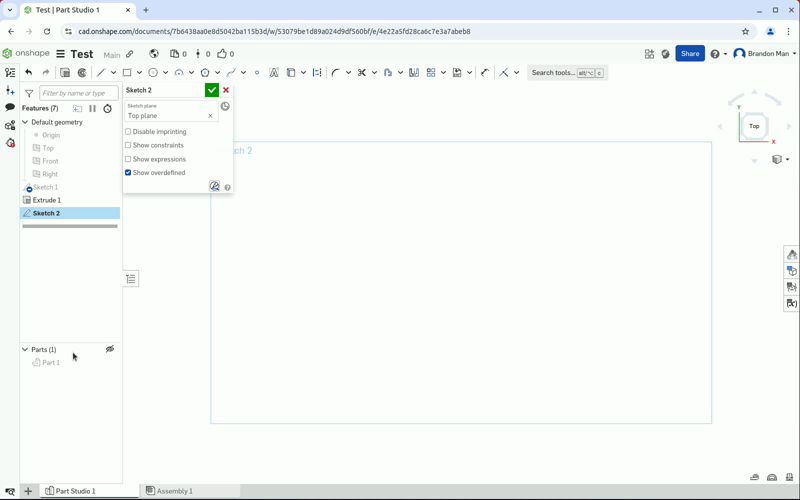
key(c)
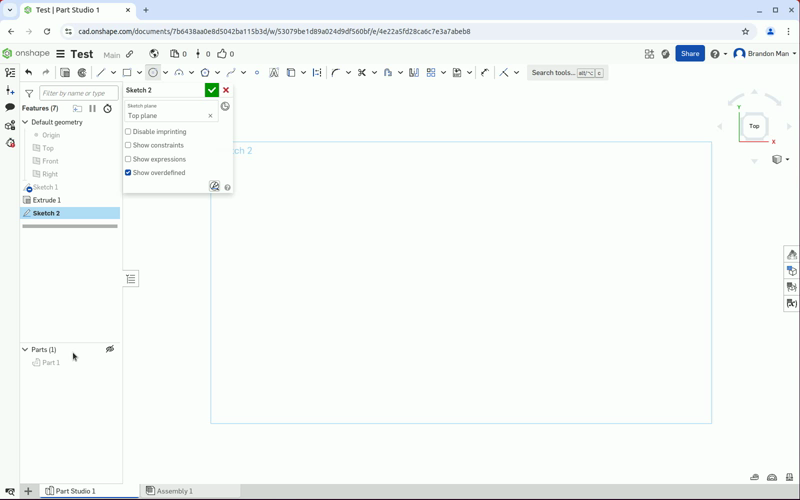
key_down(shift)
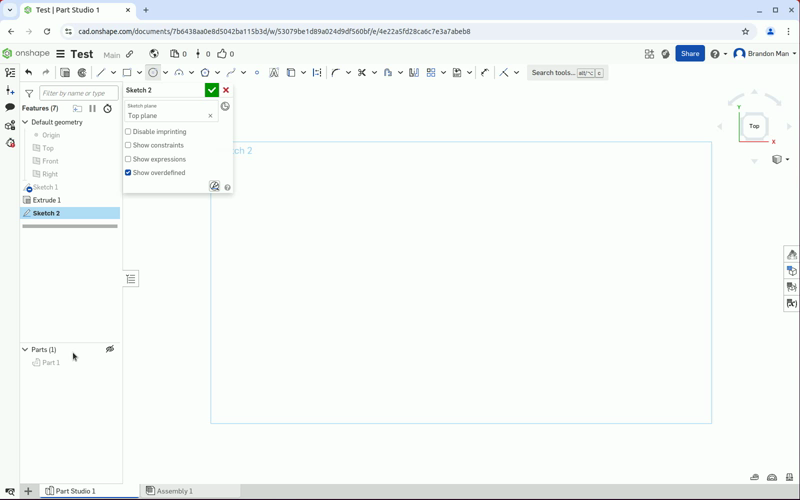
mouse_move(461, 282)
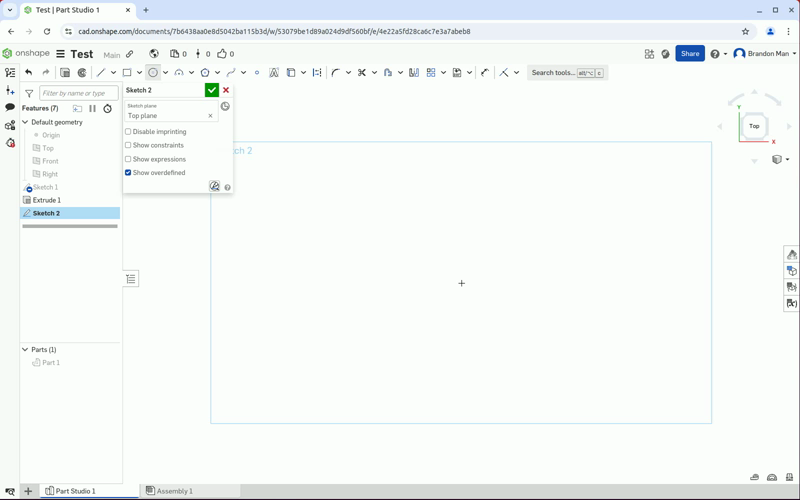
click(461, 282)
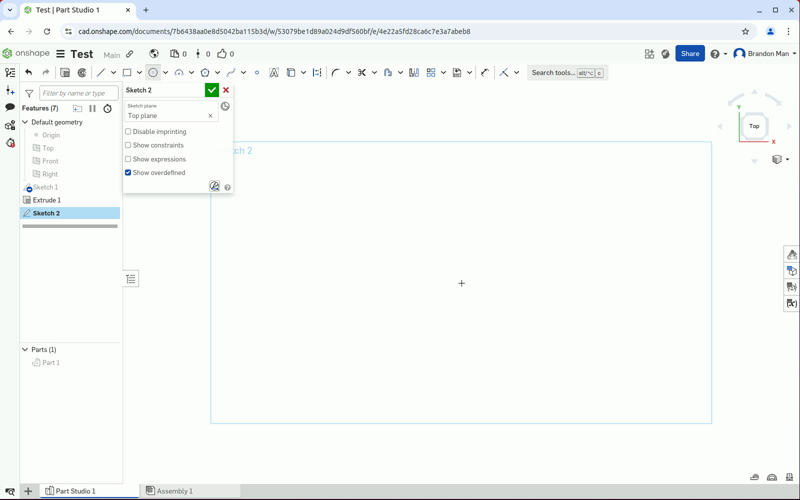
key_up(shift)
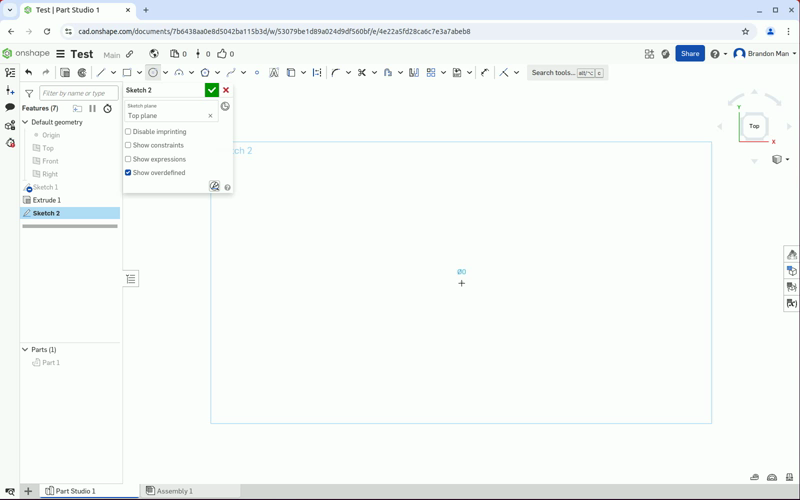
mouse_move(467, 282)
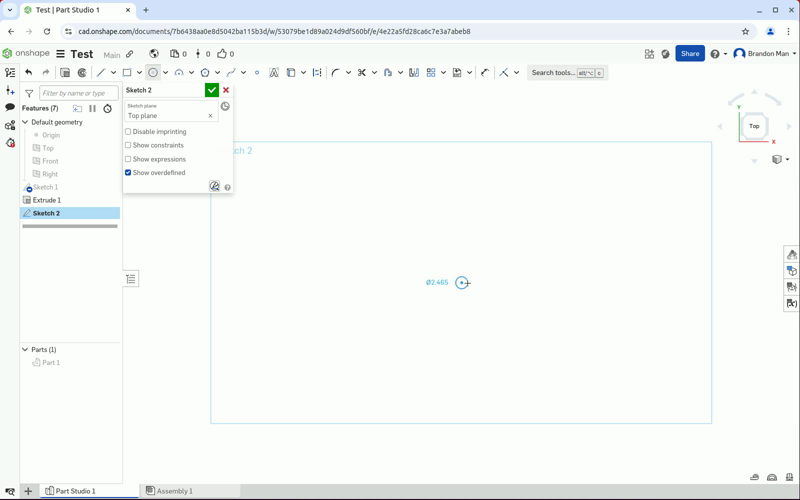
click(467, 282)
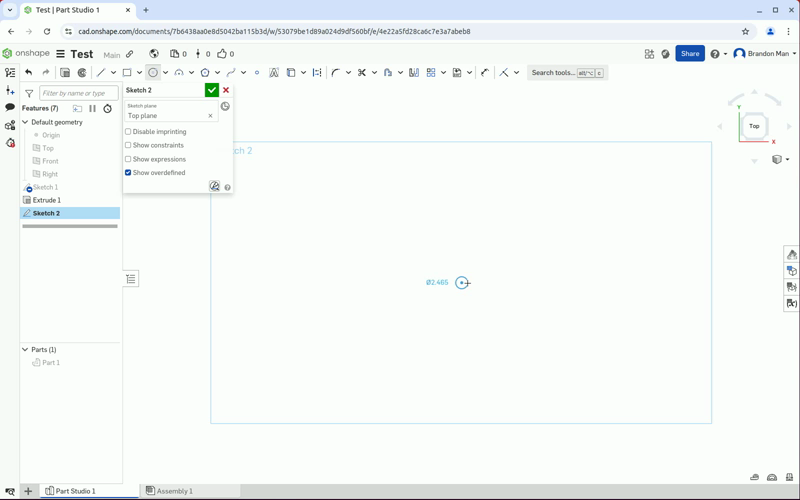
key(esc)
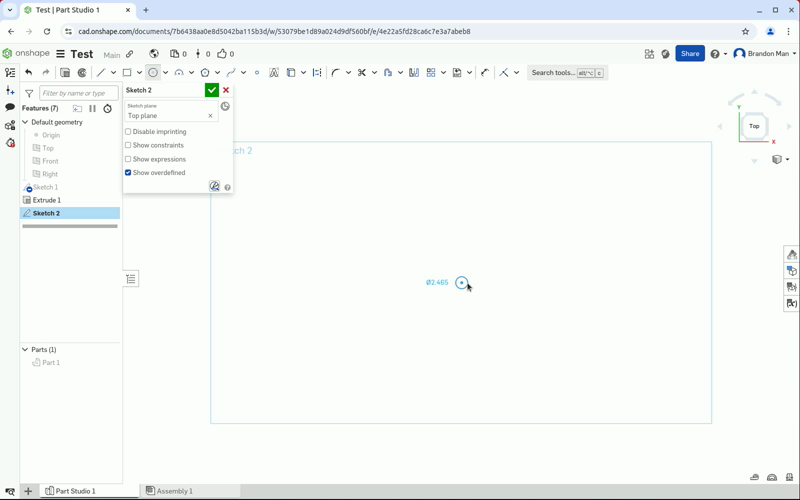
mouse_move(457, 283)
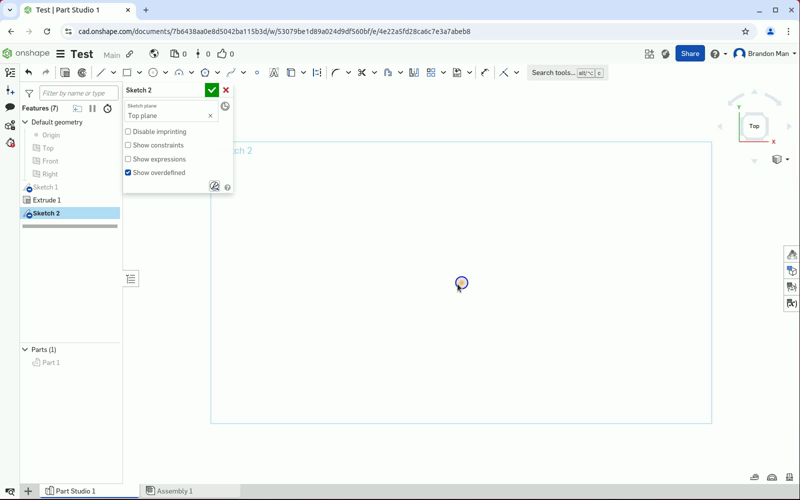
scroll(6)
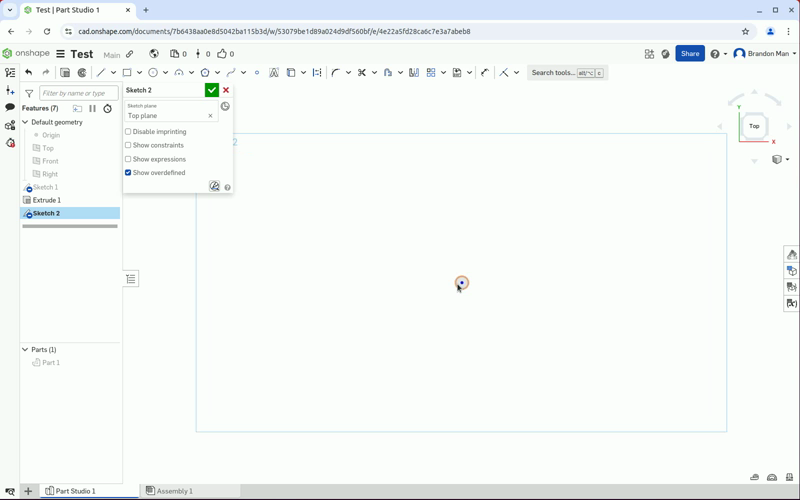
scroll(6)
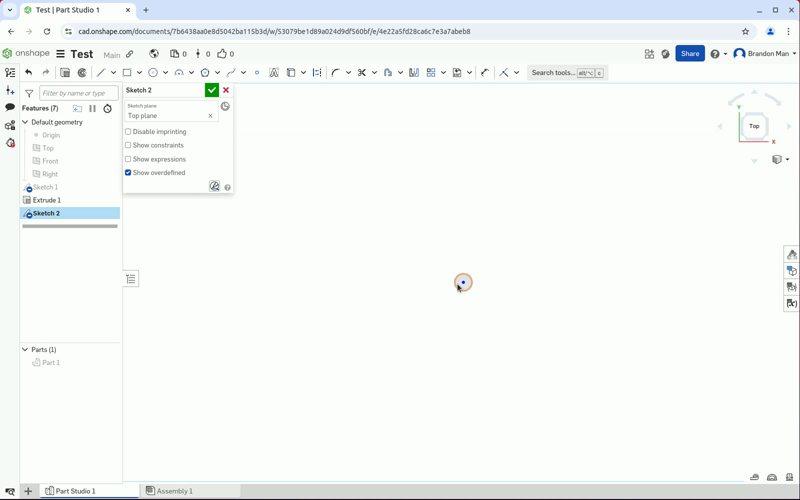
scroll(6)
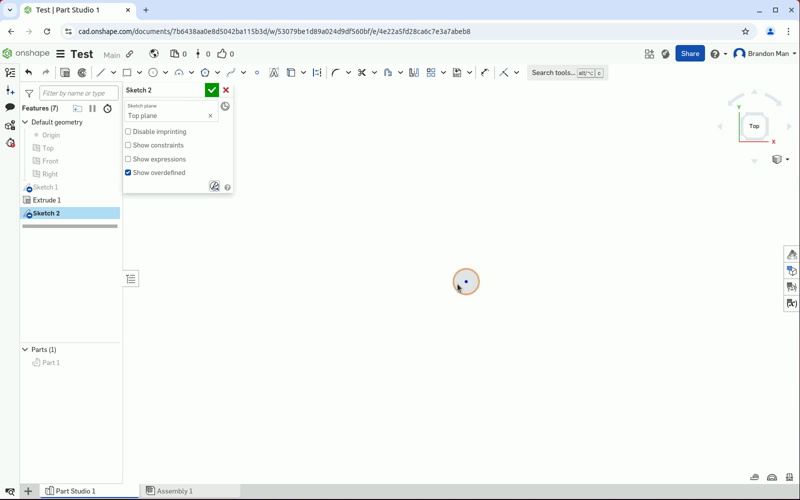
scroll(6)
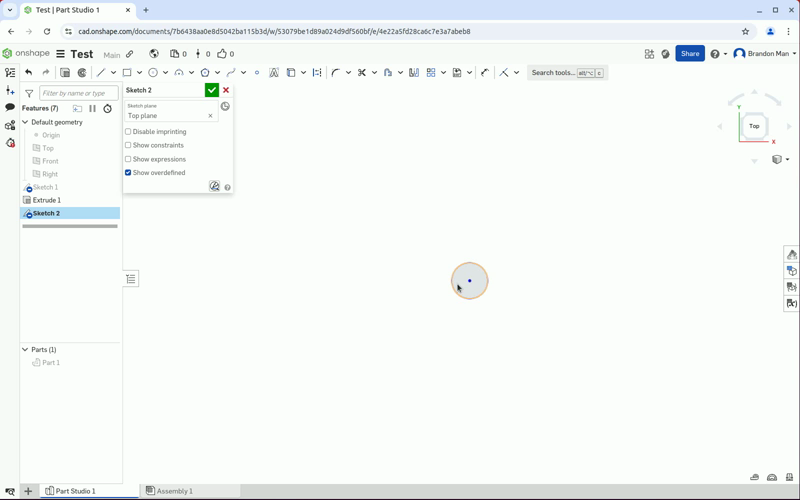
scroll(6)
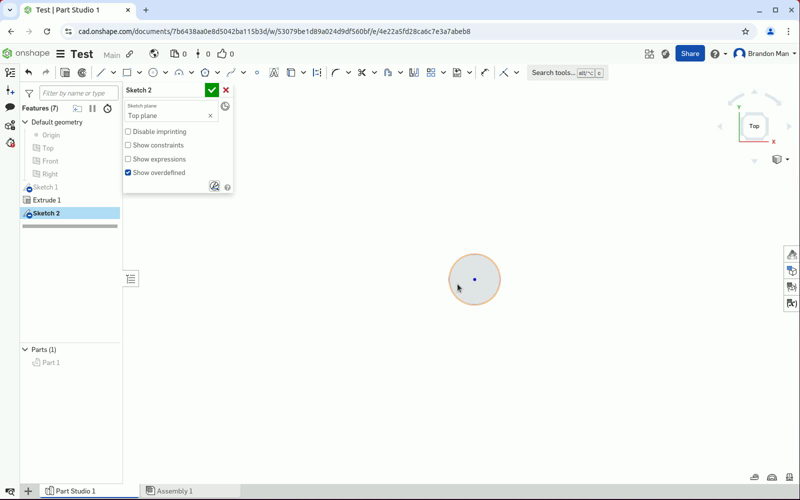
scroll(6)
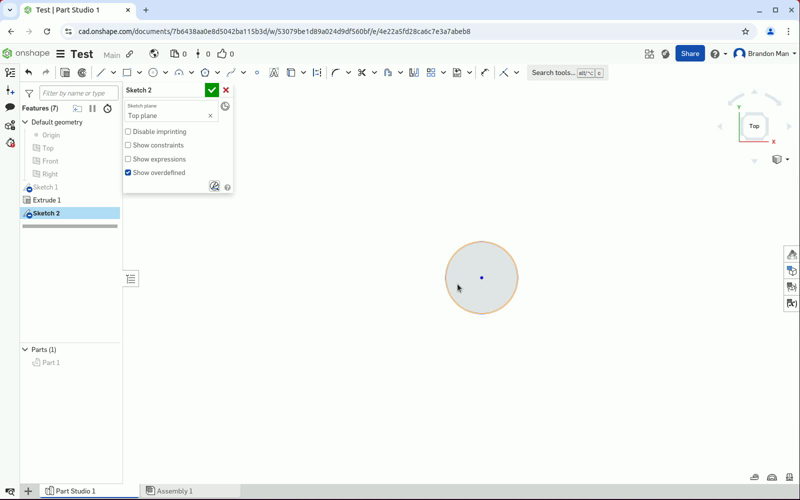
scroll(6)
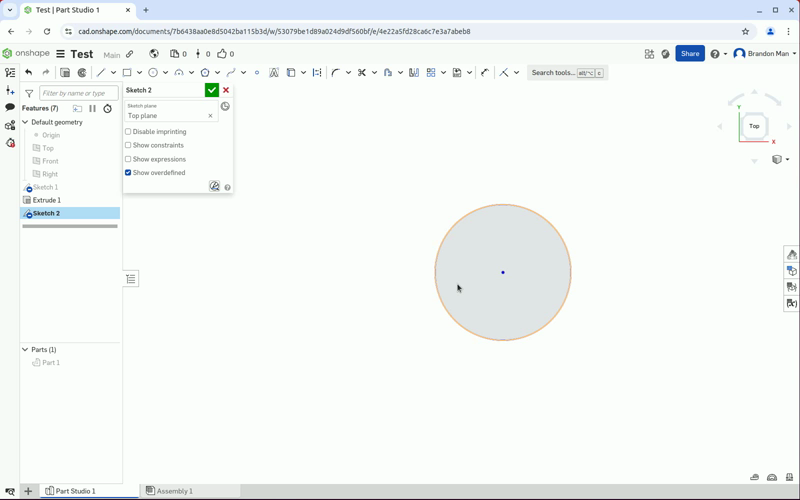
click(457, 283)
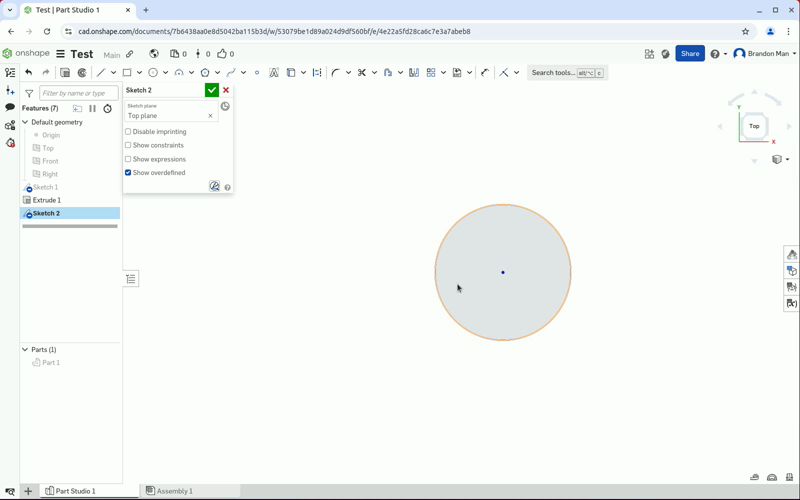
scroll(-6)
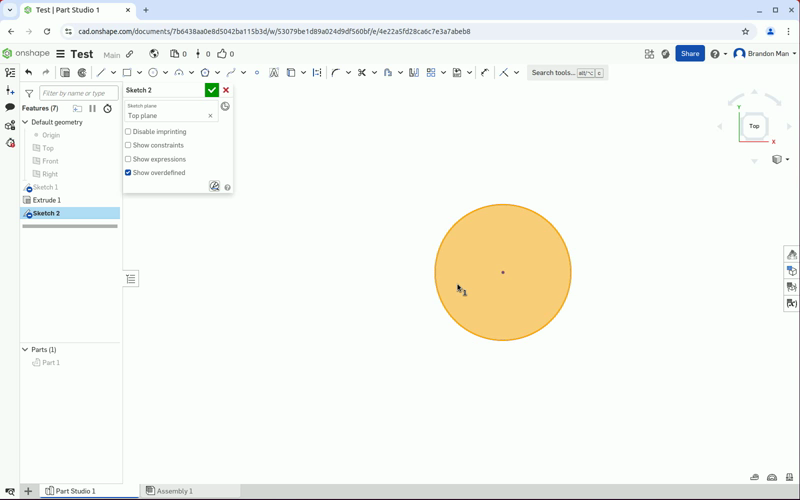
scroll(-6)
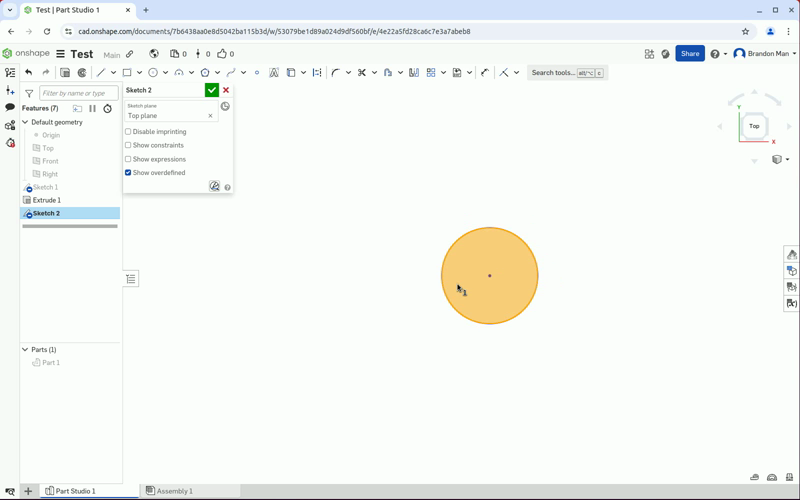
scroll(-6)
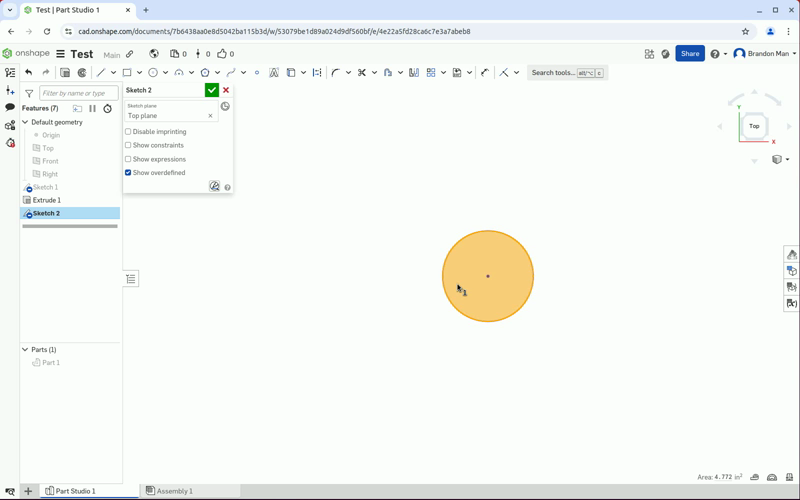
scroll(-6)
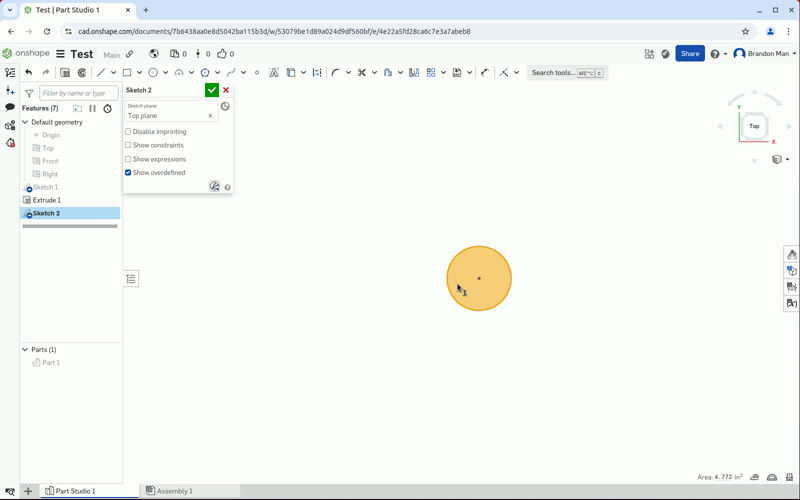
scroll(-6)
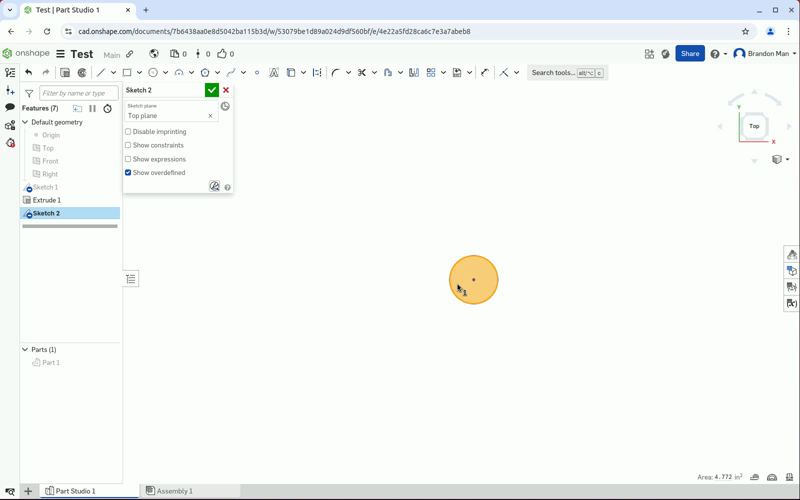
scroll(-6)
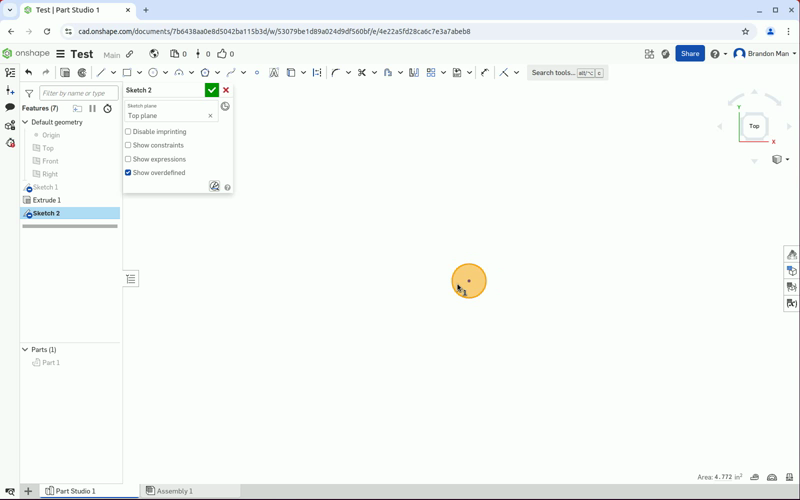
scroll(-6)
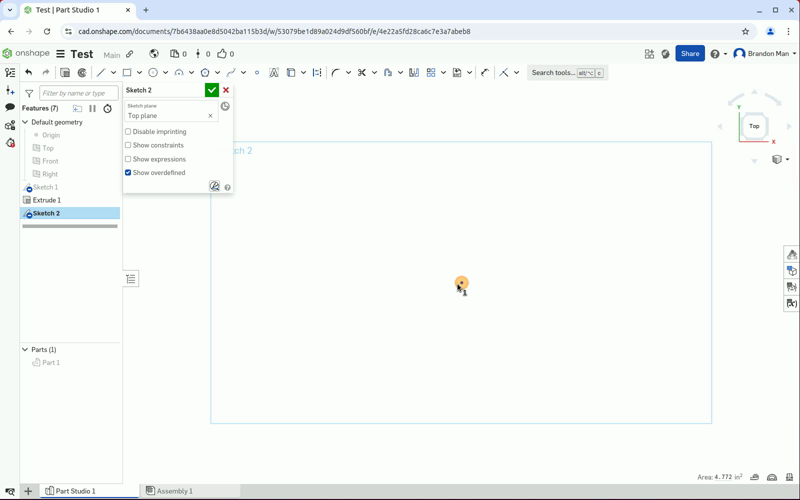
mouse_move(73, 352)
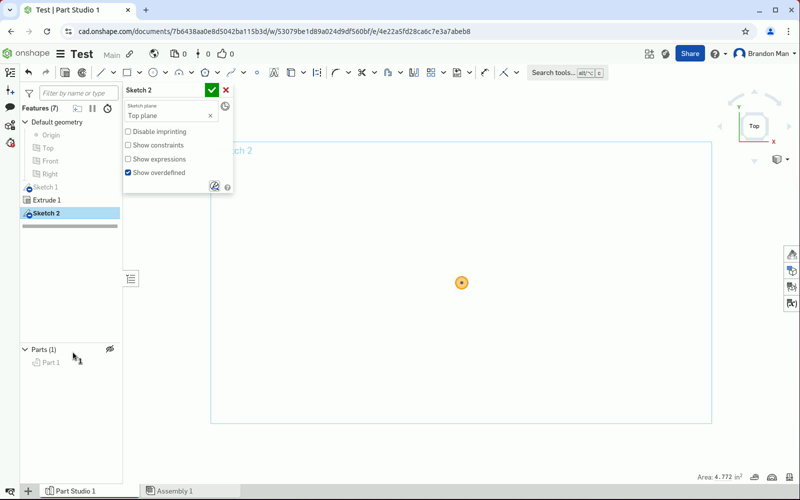
key(shift+y)
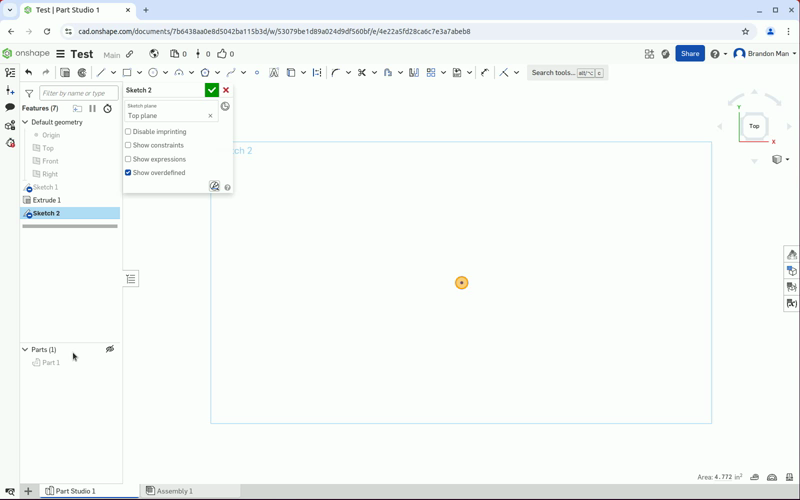
key(shift+e)
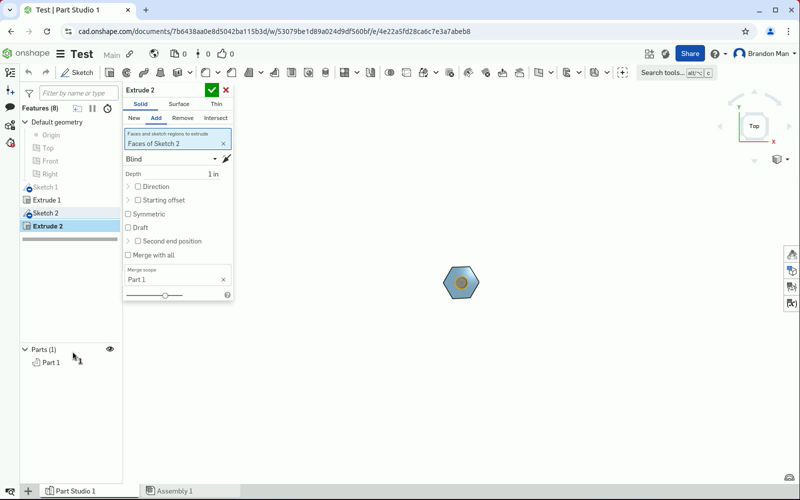
mouse_move(143, 106)
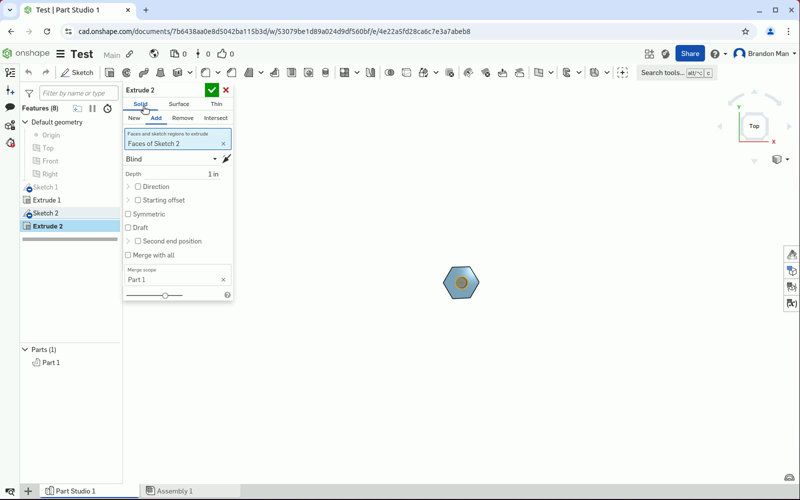
click(143, 106)
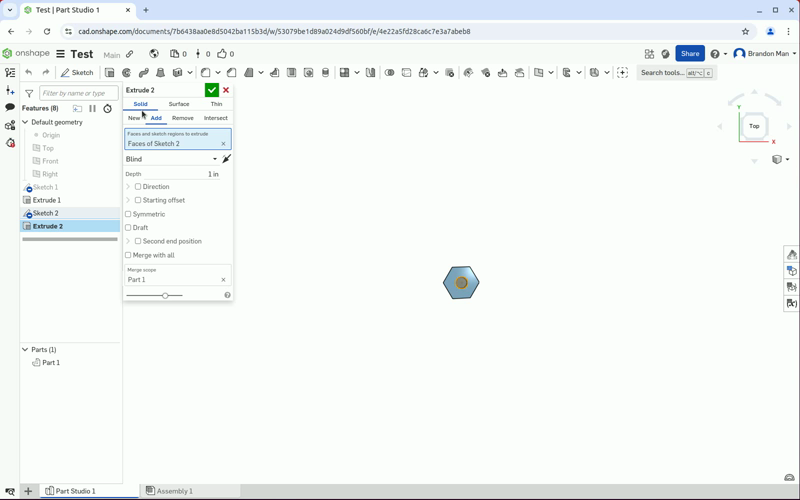
mouse_move(137, 120)
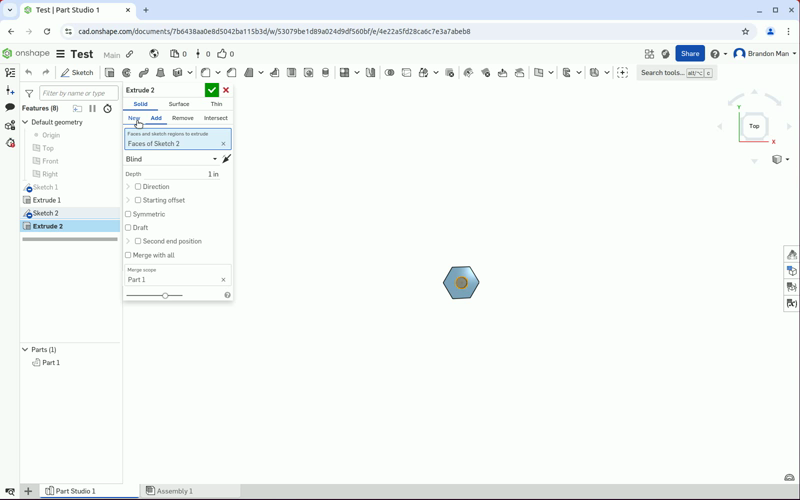
click(137, 120)
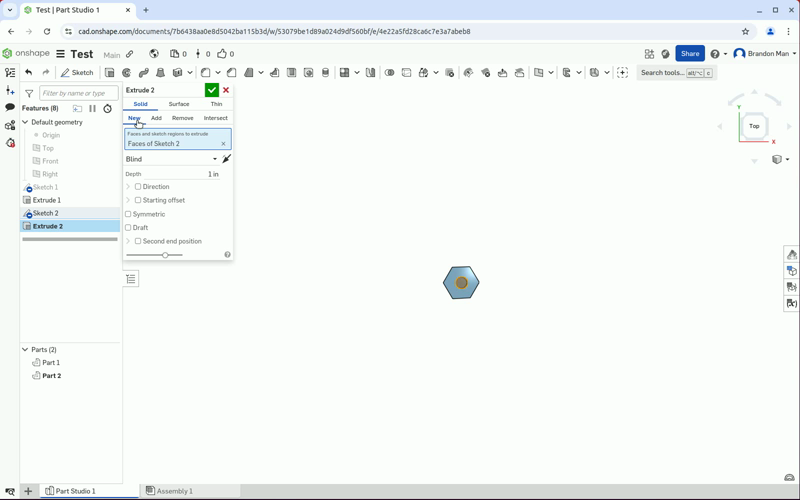
key(tab, 4)
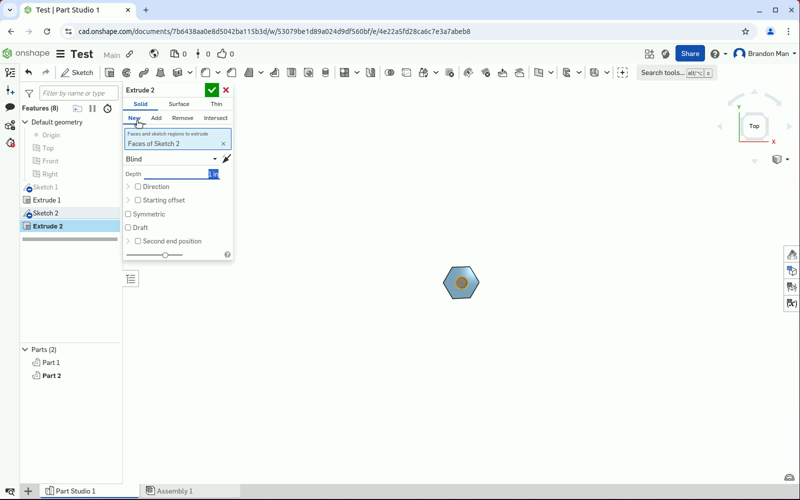
text(23.108)
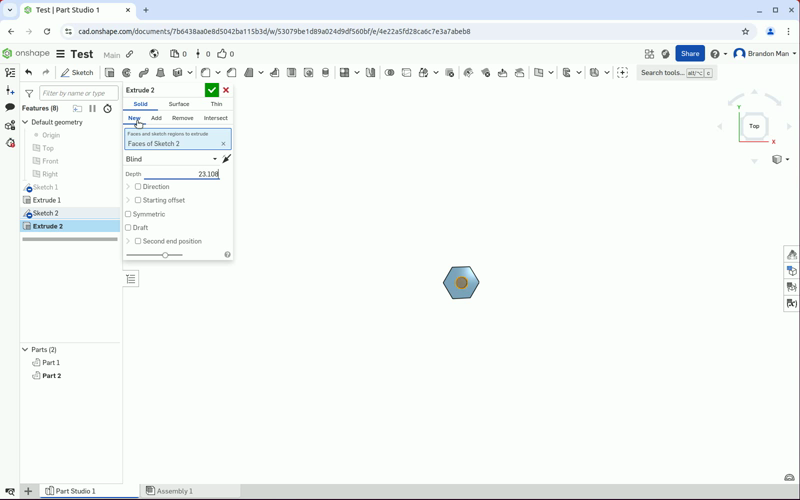
key(enter)
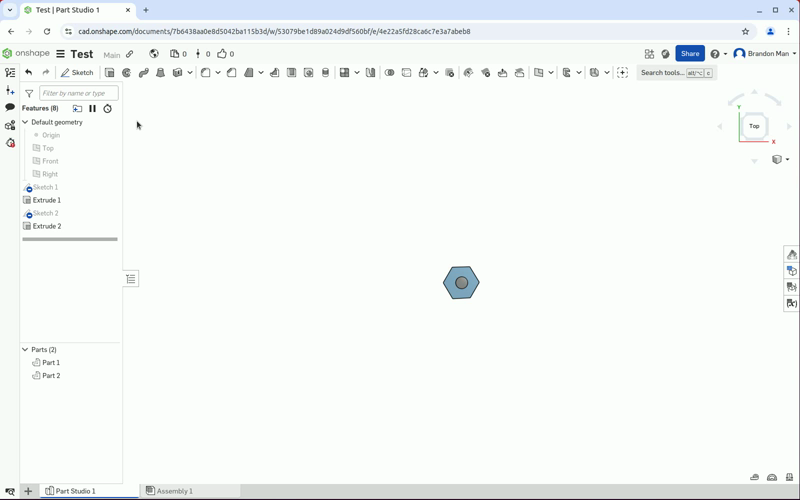
key(shift+h)
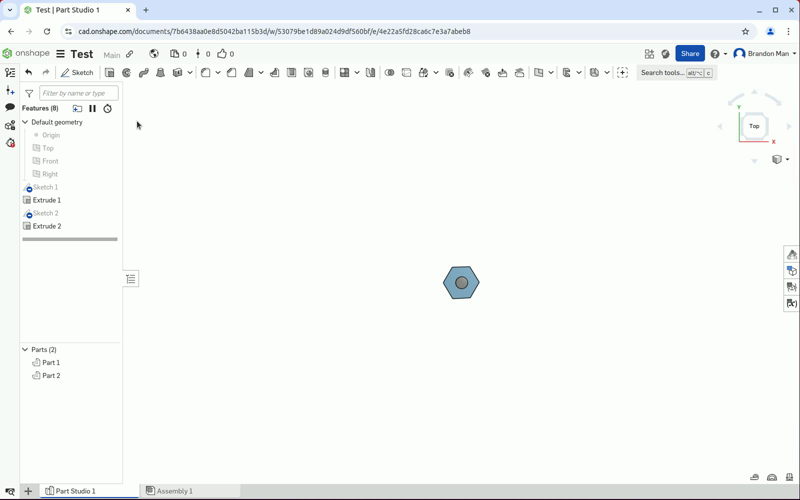
key(shift+h)
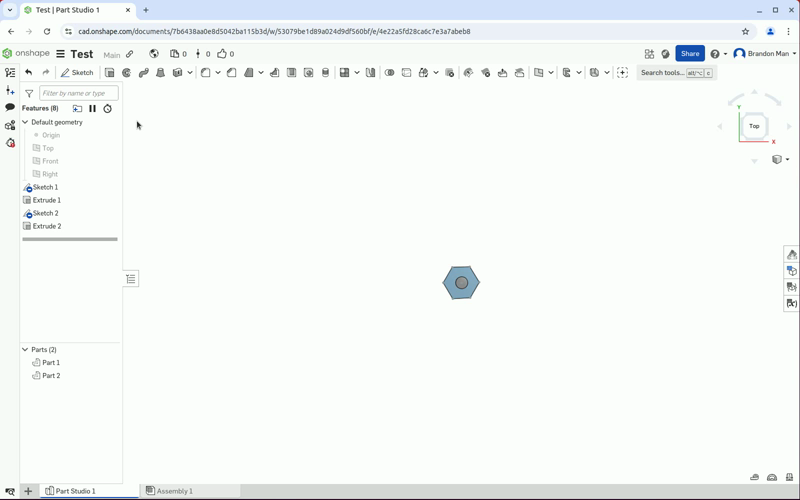
key(shift+7)
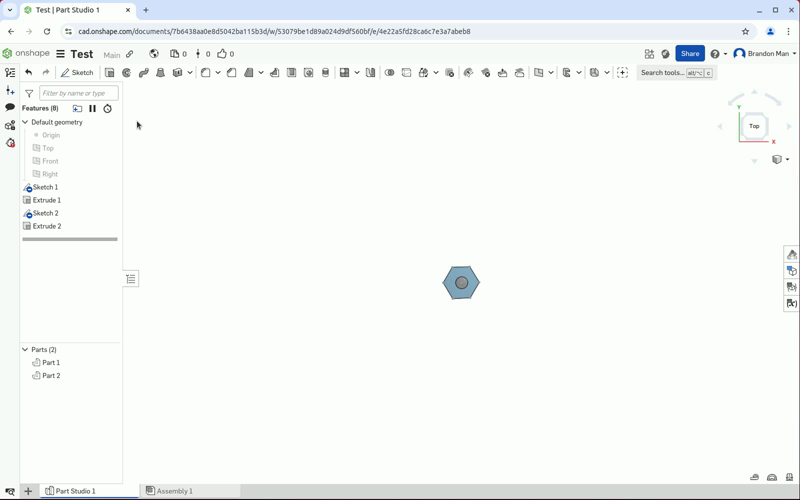
key(up, 3)
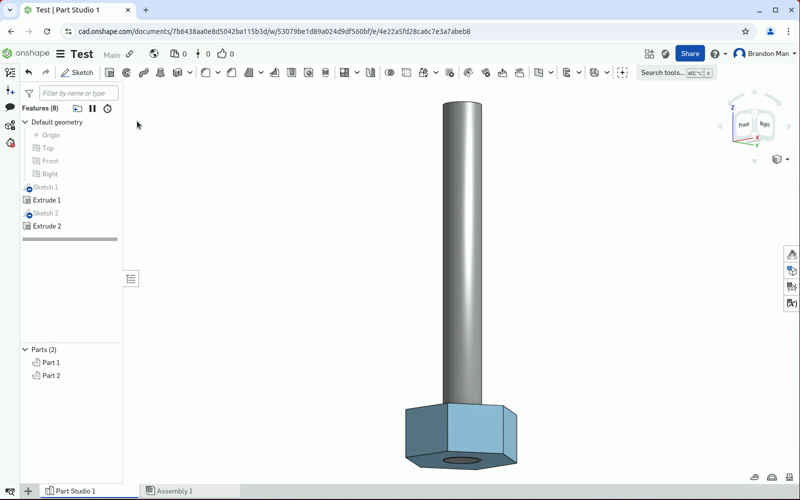
key(left, 3)
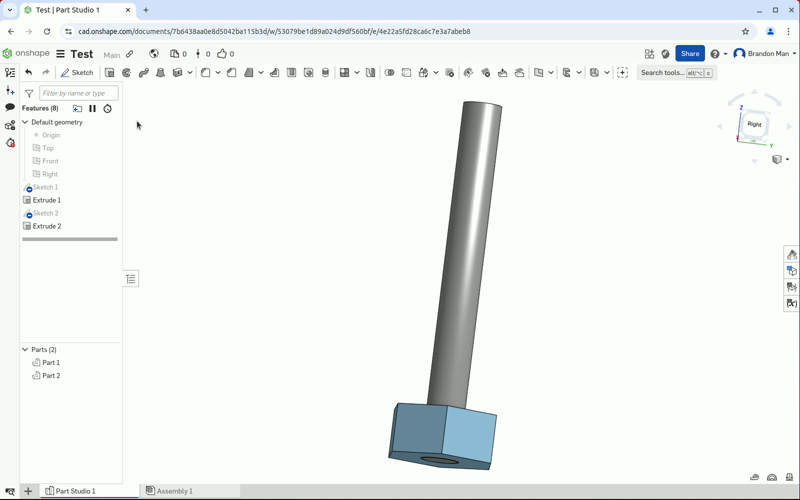
key(right, 3)
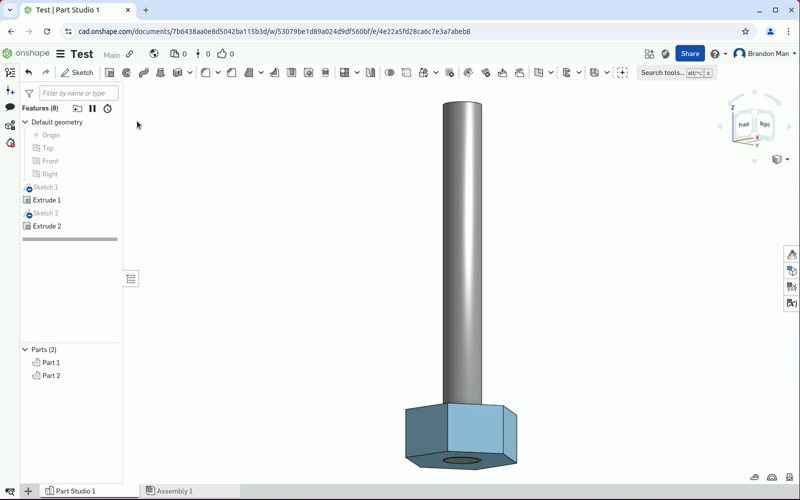
key(down, 3)
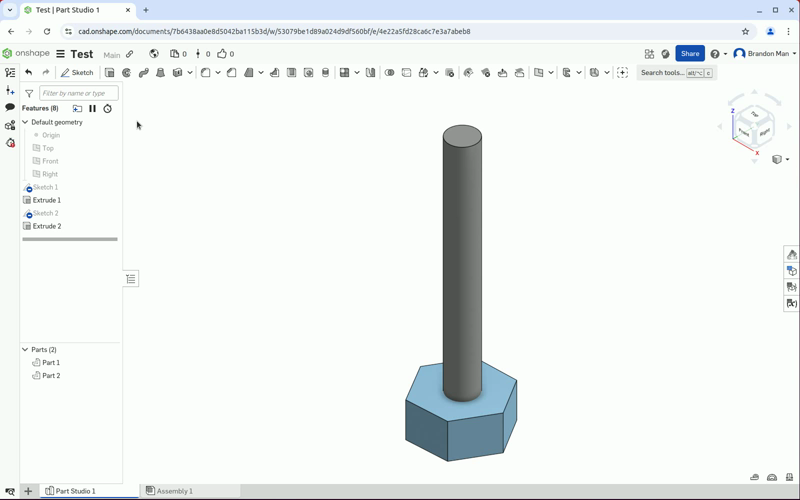
mouse_move(73, 189)
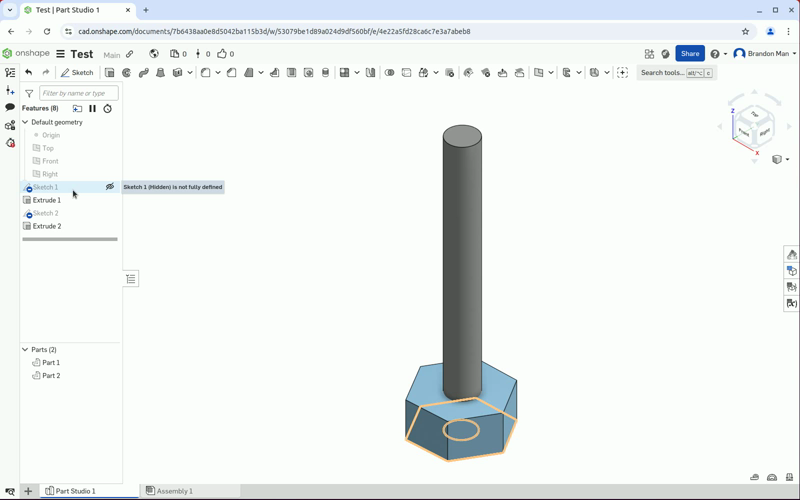
click(73, 189)